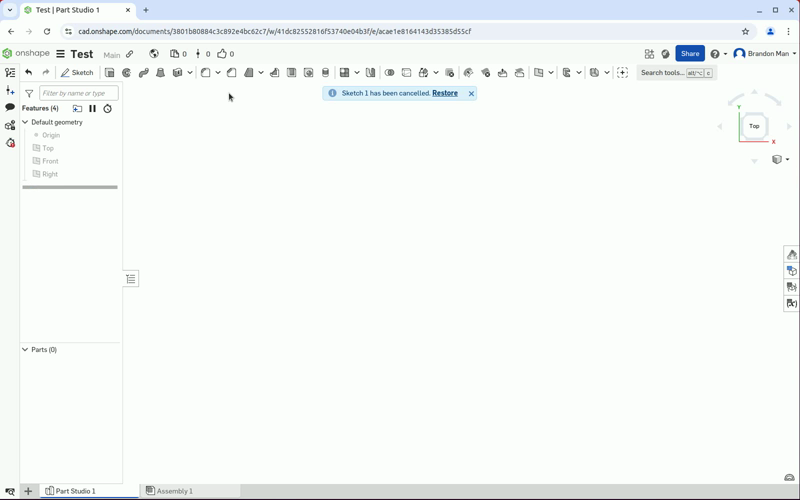
key(shift+h)
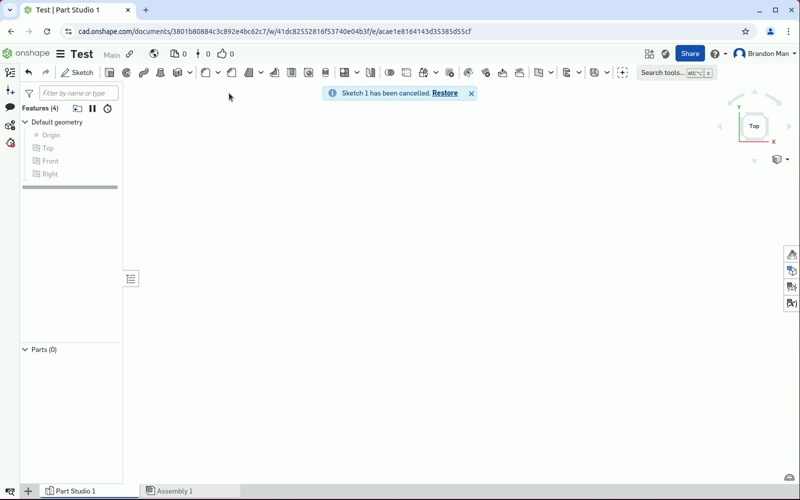
key(shift+s)
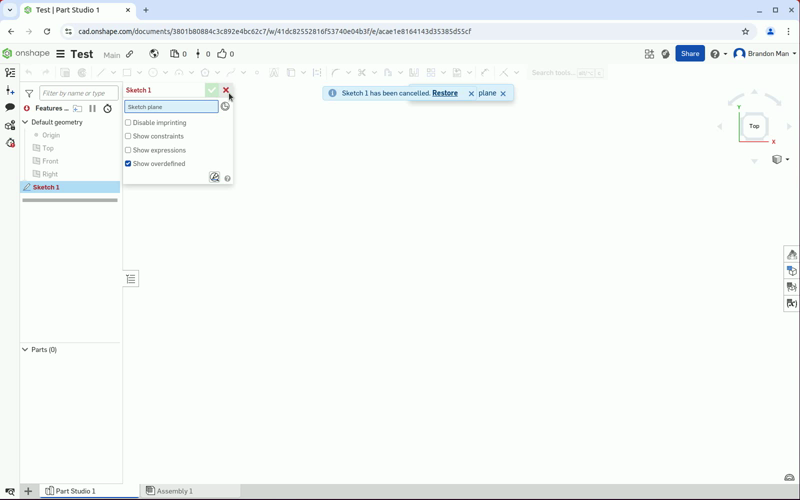
mouse_move(73, 150)
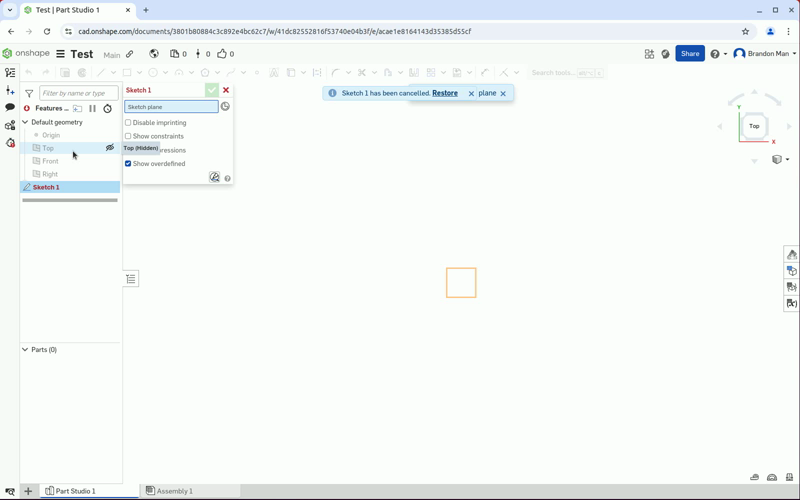
click(73, 150)
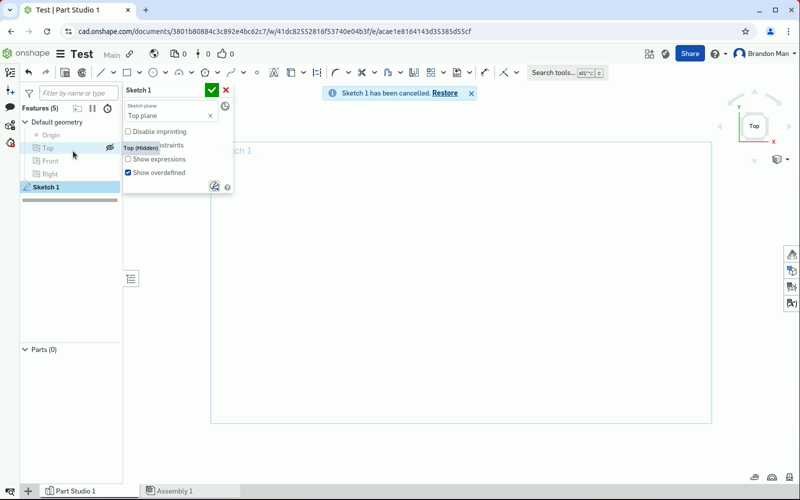
mouse_move(73, 352)
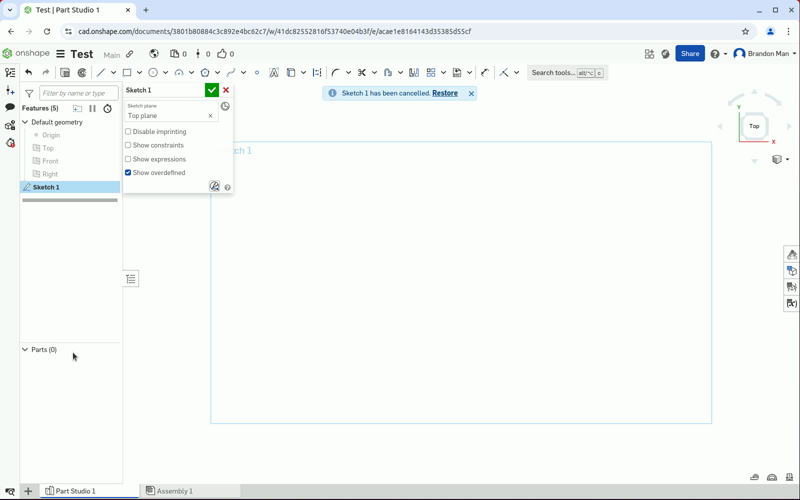
key(y)
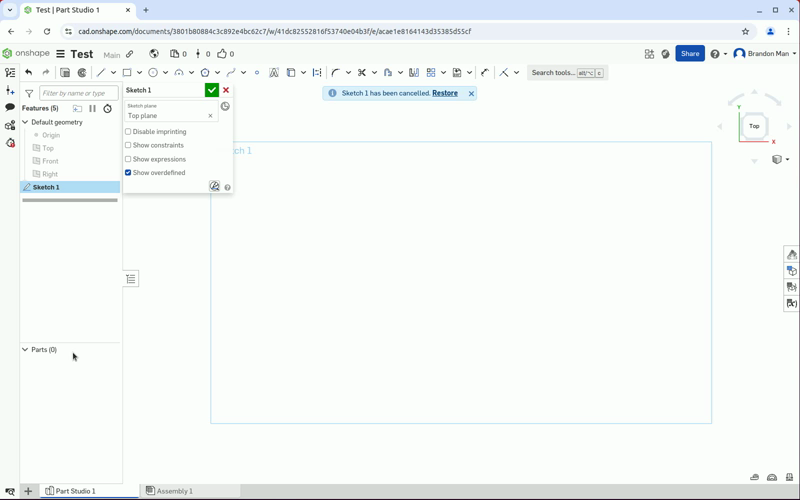
key(a)
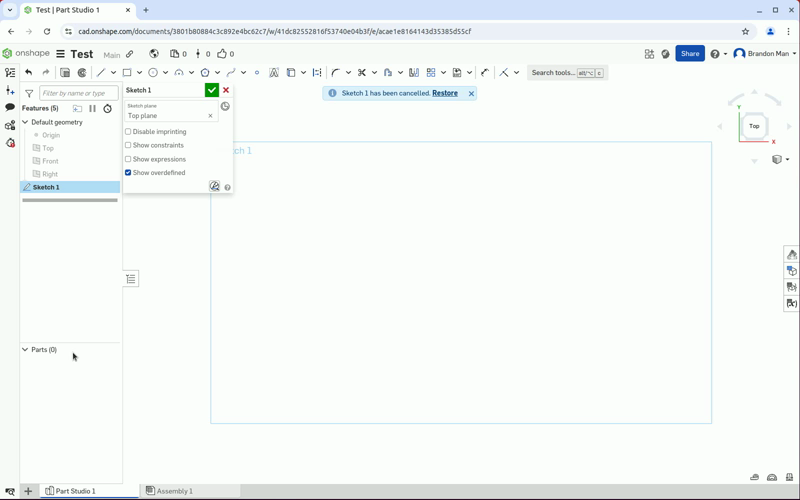
key_down(shift)
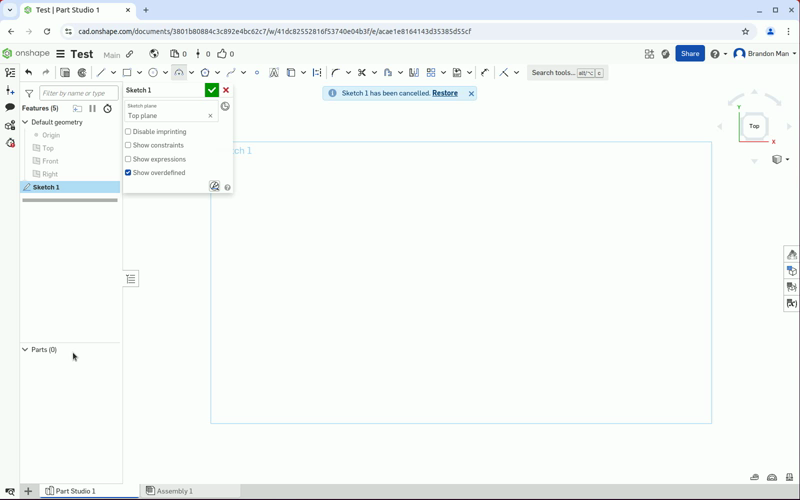
mouse_move(406, 349)
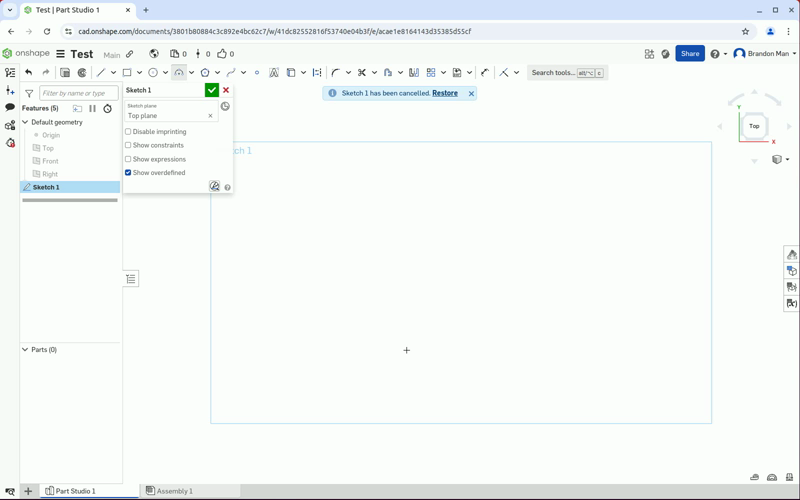
click(406, 349)
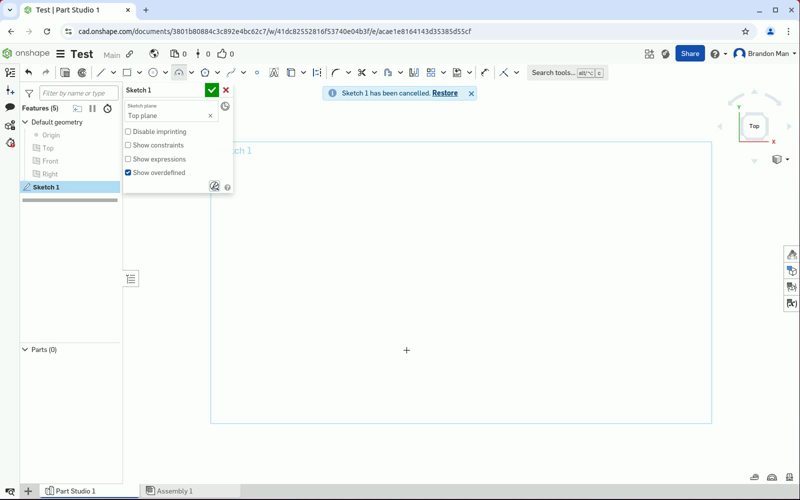
key_up(shift)
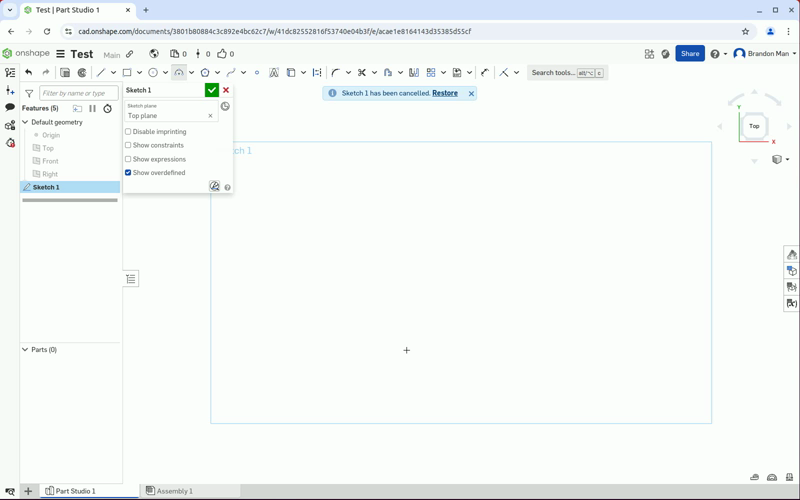
key_down(shift)
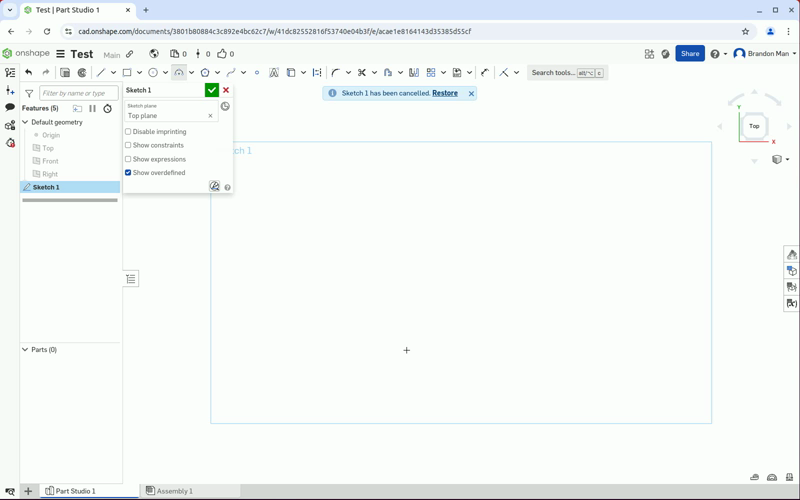
mouse_move(497, 349)
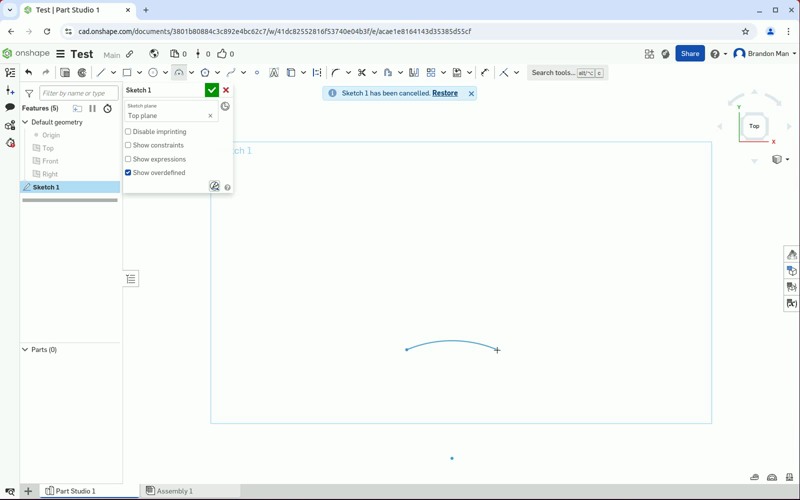
click(497, 349)
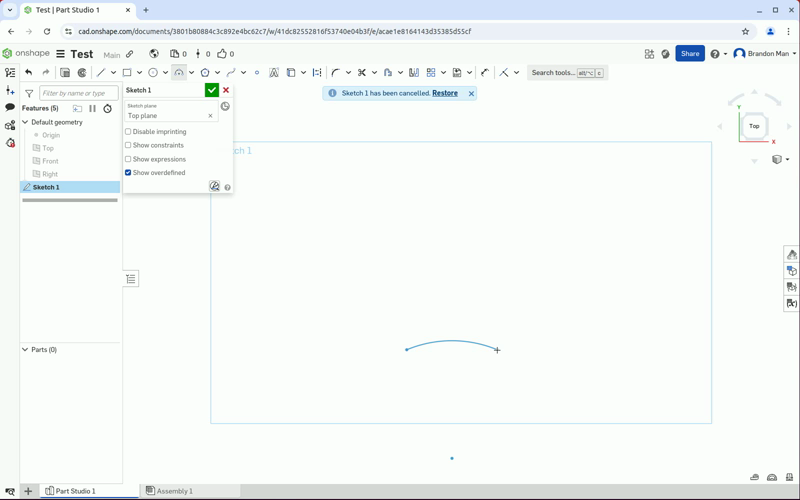
mouse_move(452, 377)
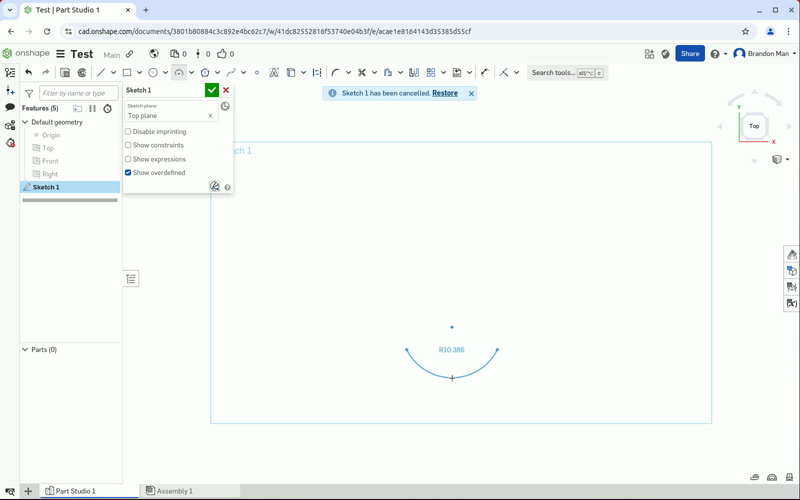
click(452, 377)
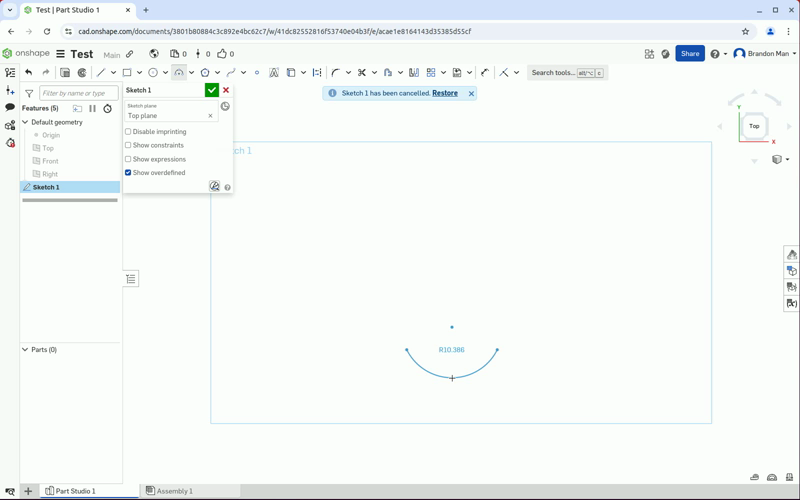
key_up(shift)
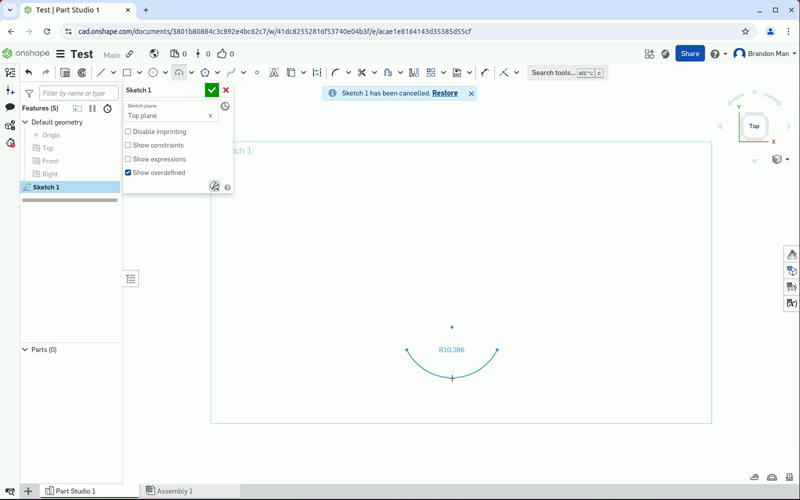
key(esc)
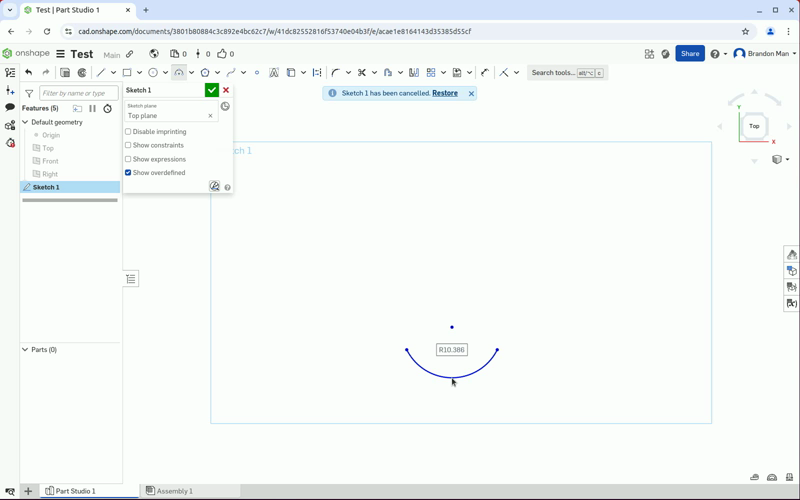
key(l)
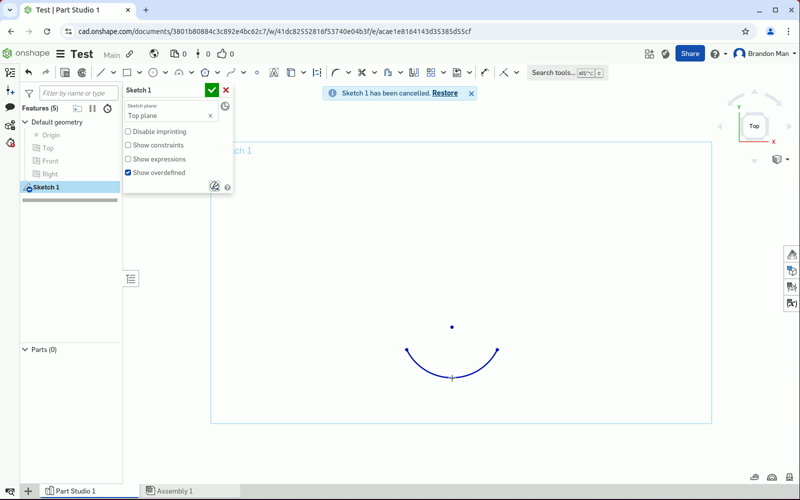
mouse_move(497, 349)
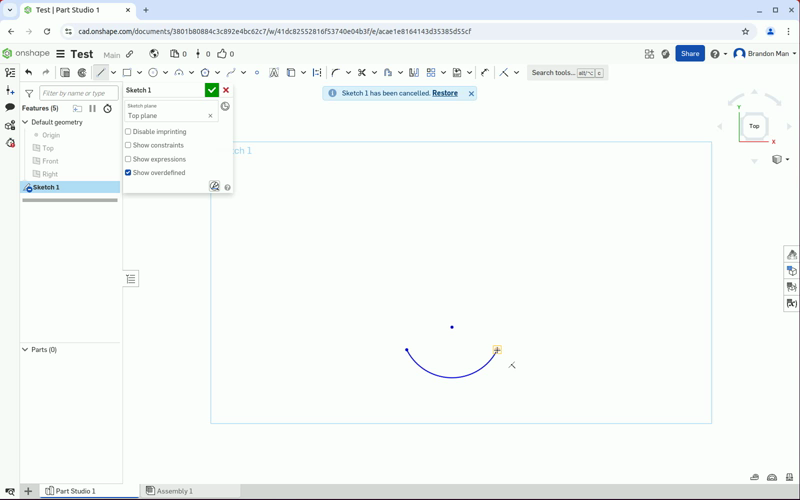
click(497, 349)
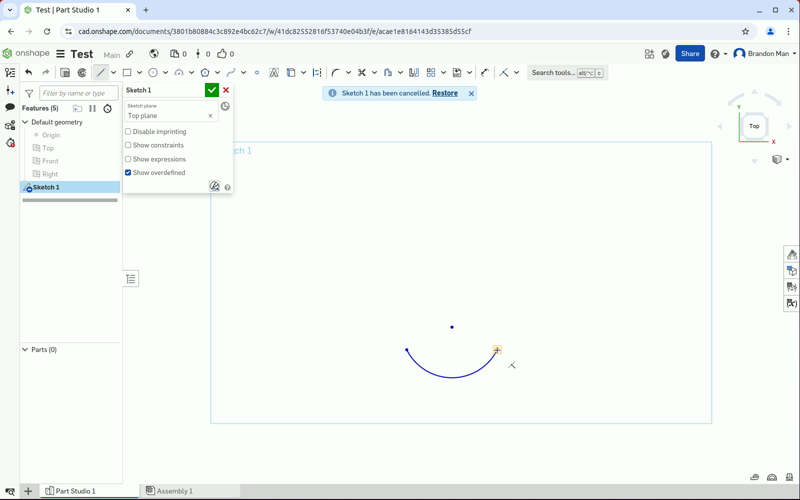
key_down(shift)
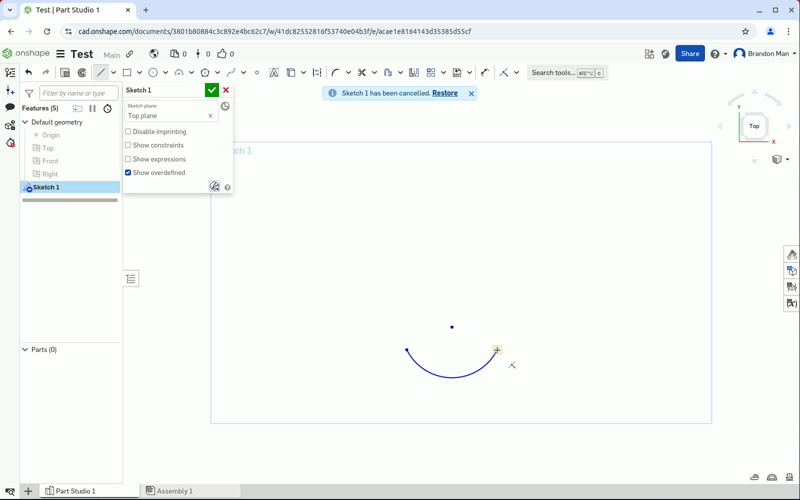
mouse_move(497, 201)
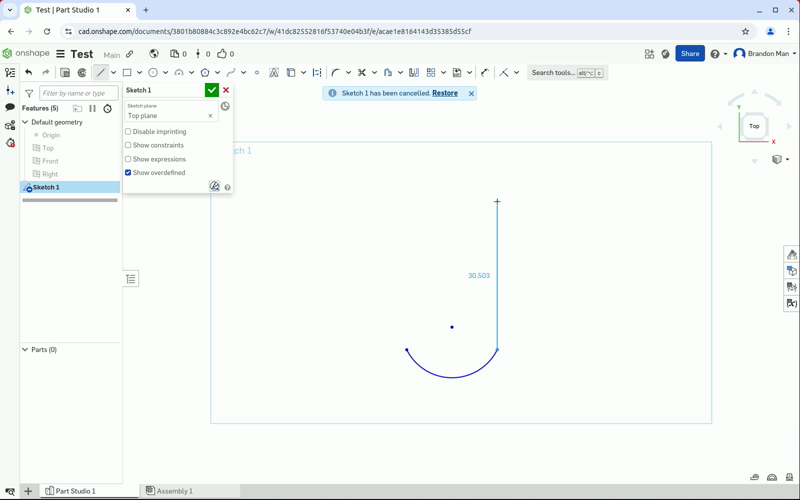
click(497, 201)
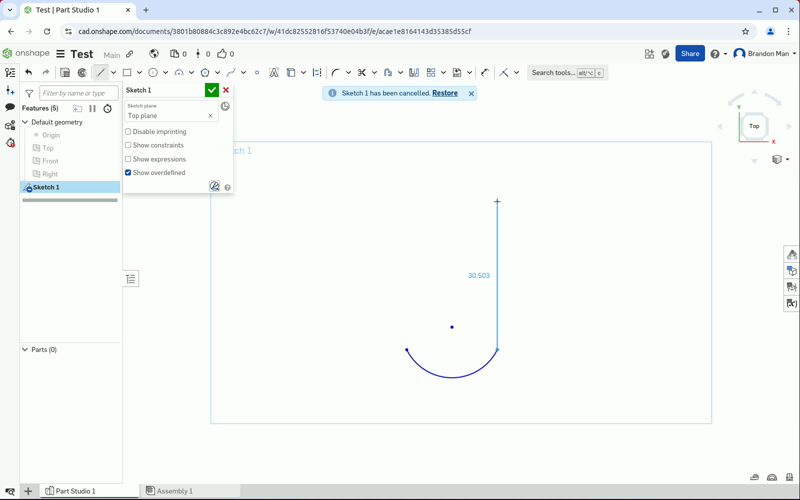
key_up(shift)
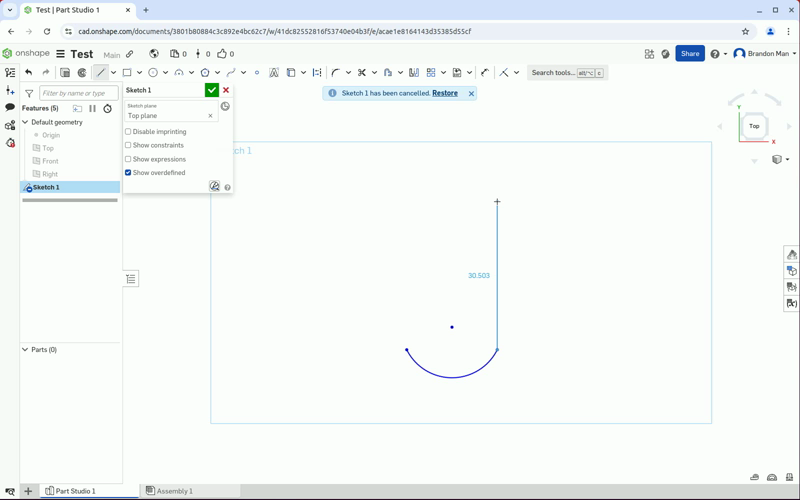
key(esc)
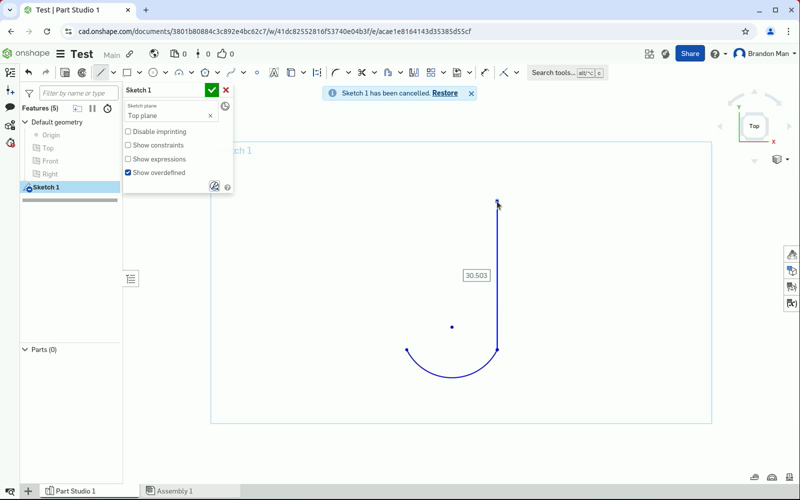
key(a)
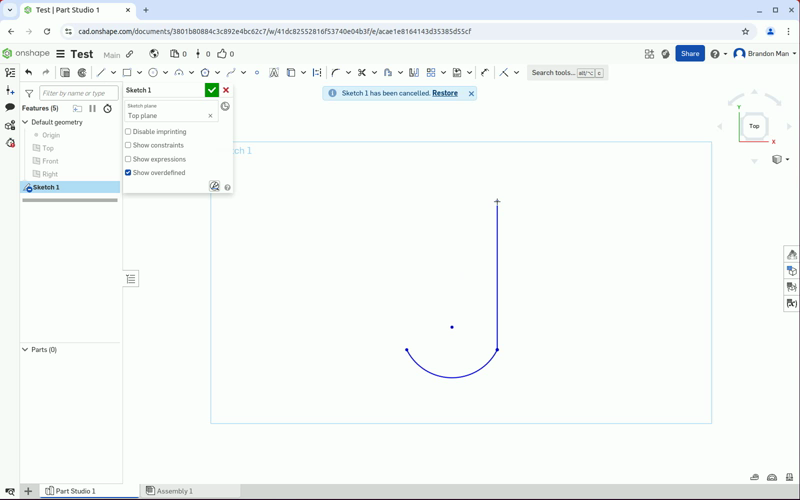
mouse_move(497, 201)
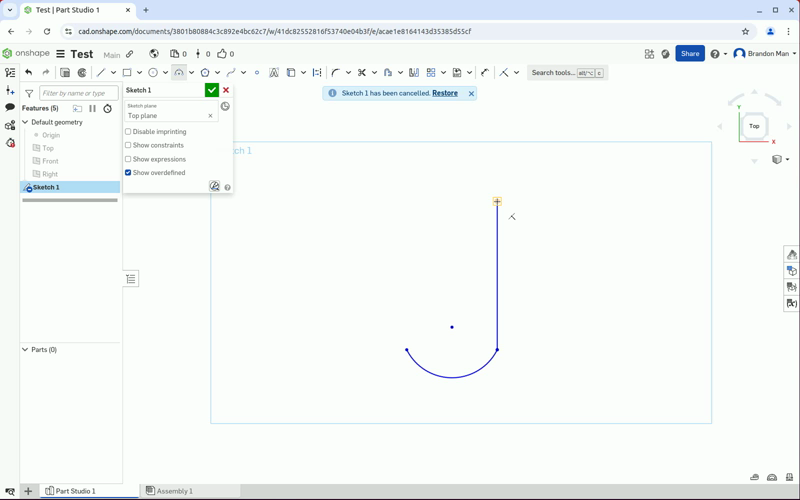
click(497, 201)
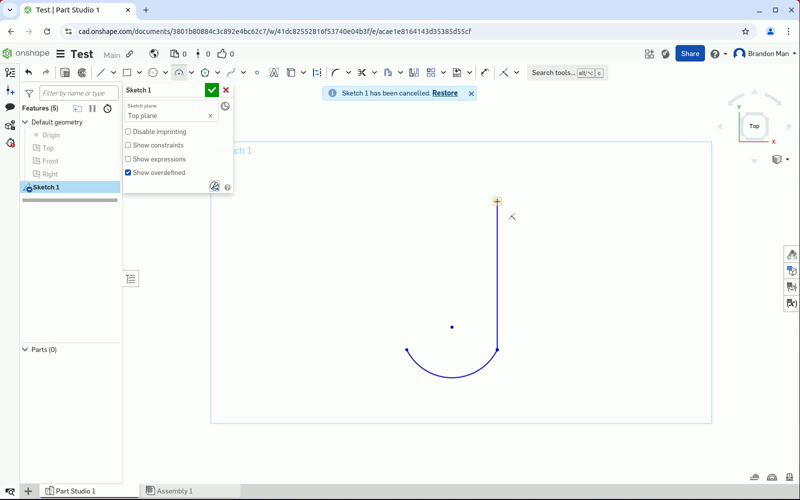
key_down(shift)
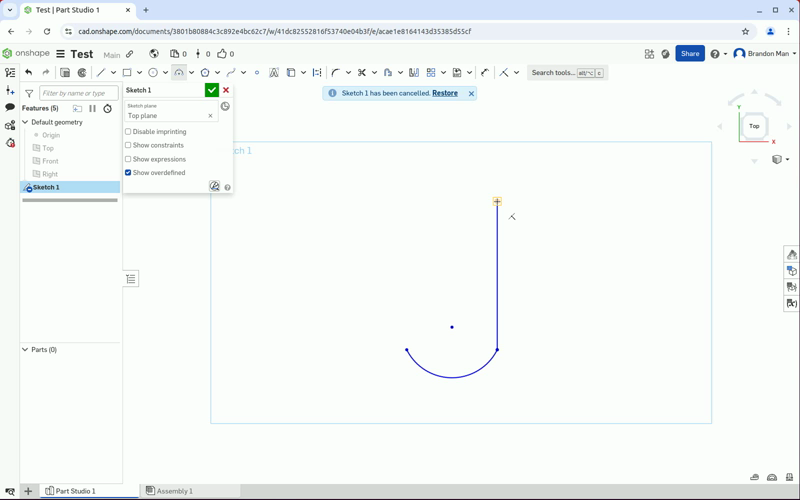
mouse_move(406, 201)
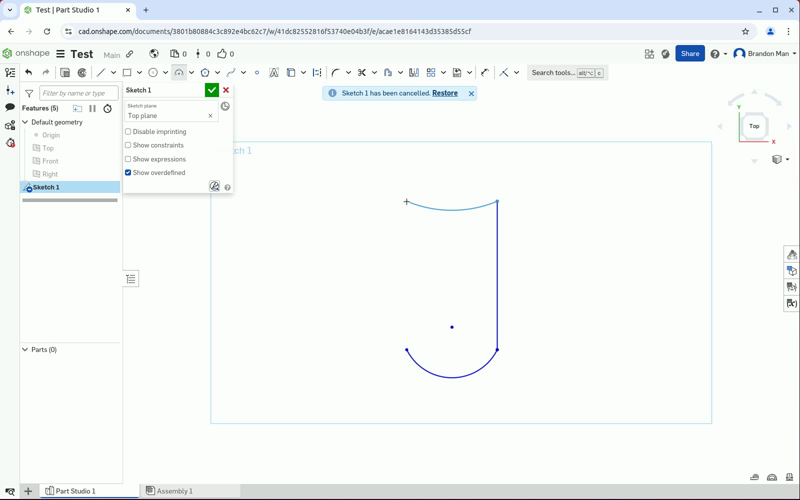
click(406, 201)
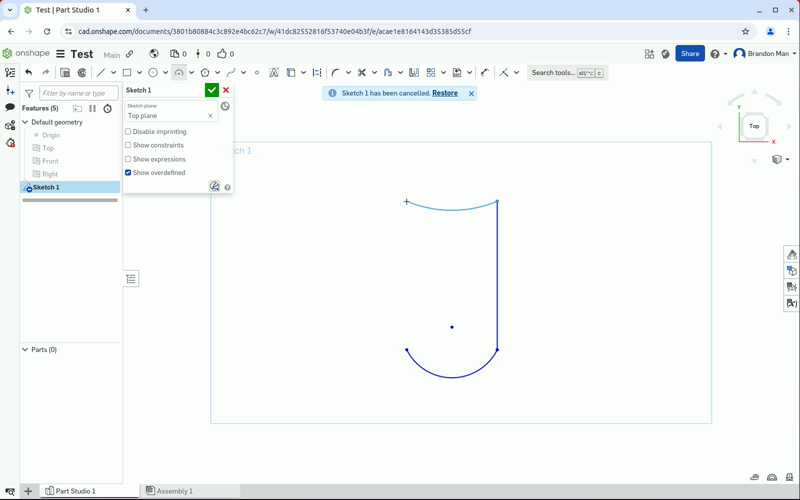
mouse_move(452, 170)
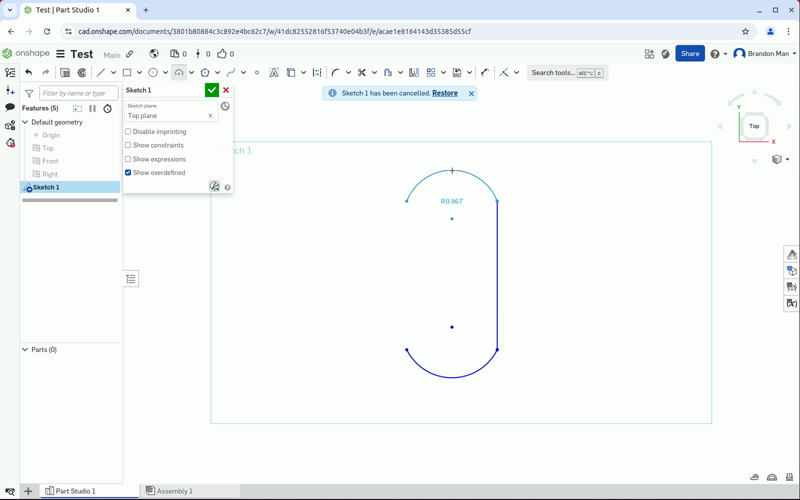
click(452, 170)
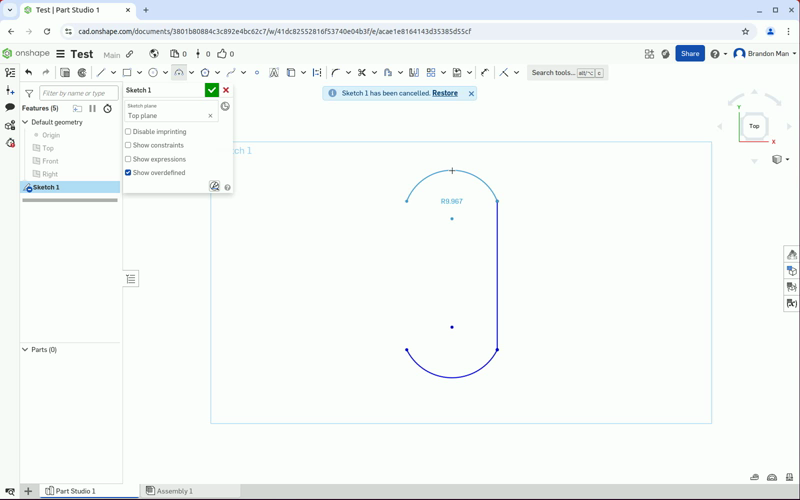
key_up(shift)
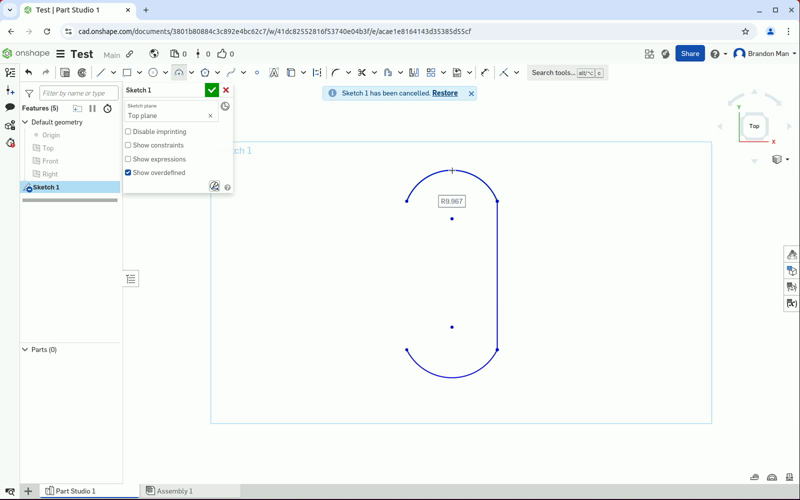
key(esc)
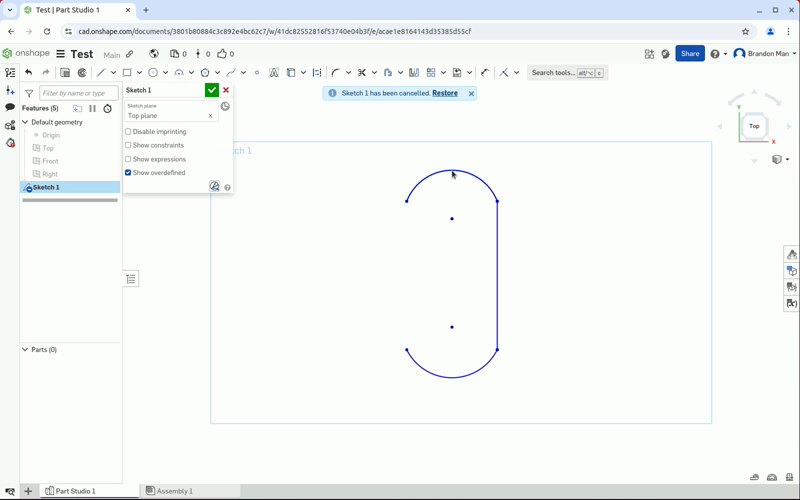
key(l)
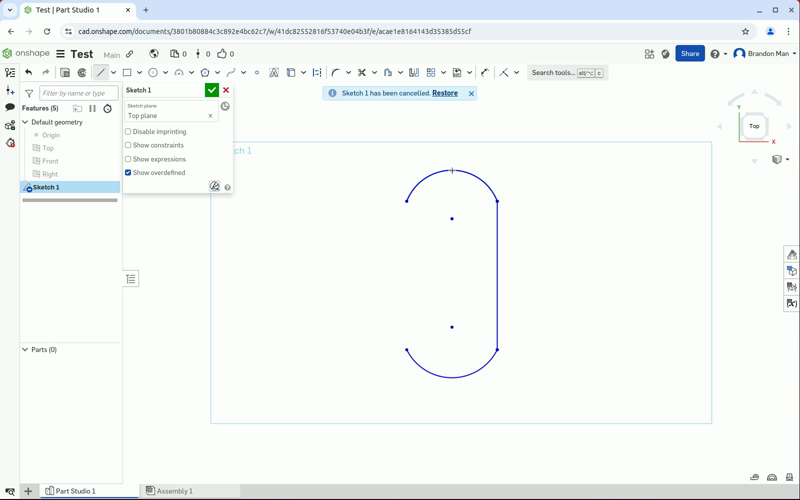
mouse_move(406, 201)
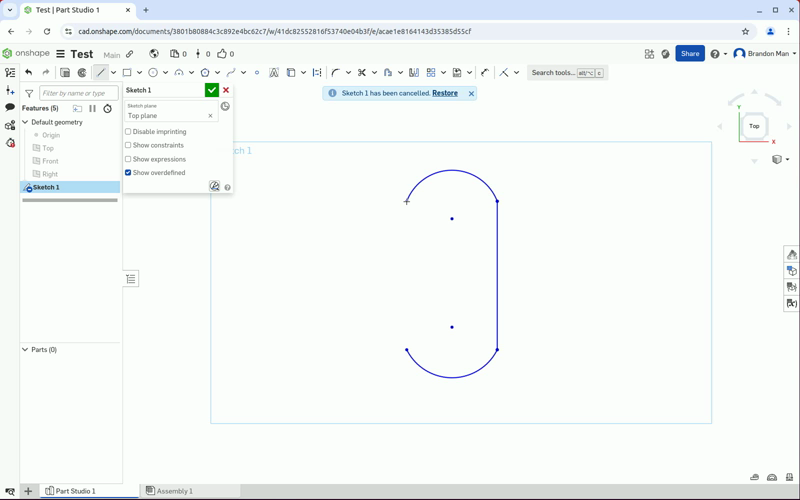
click(406, 201)
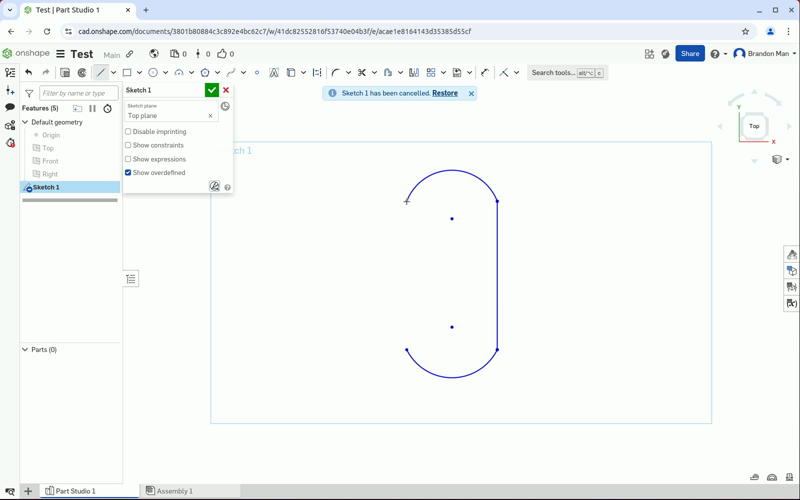
key_down(shift)
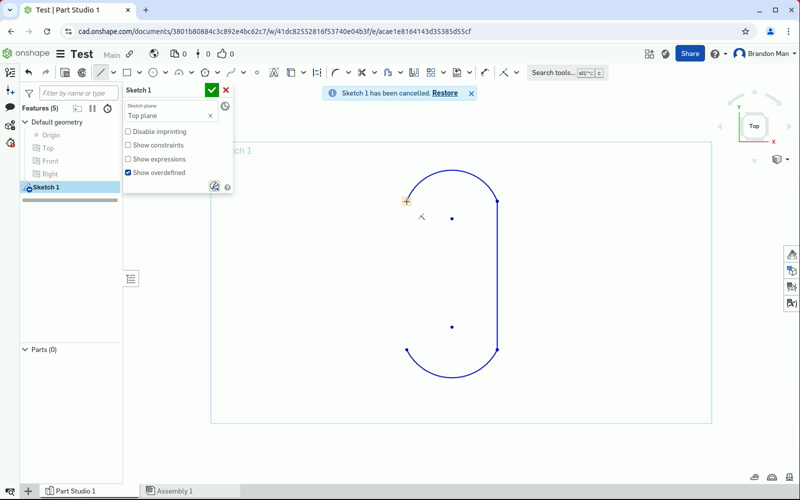
mouse_move(406, 349)
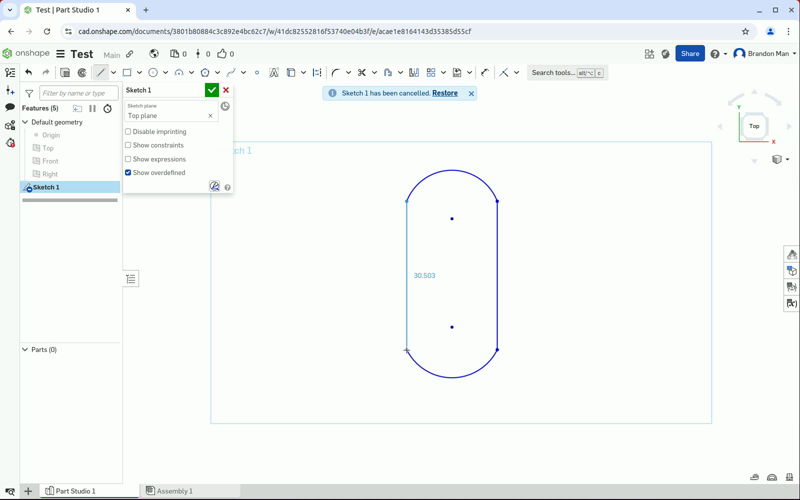
key_up(shift)
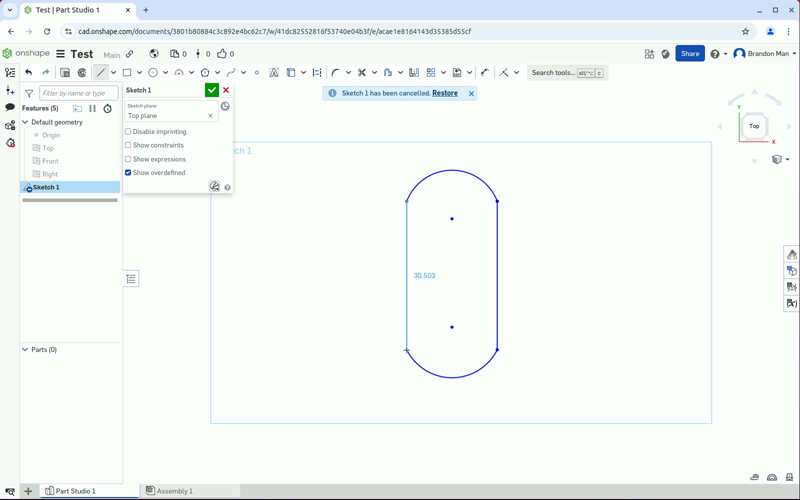
click(406, 349)
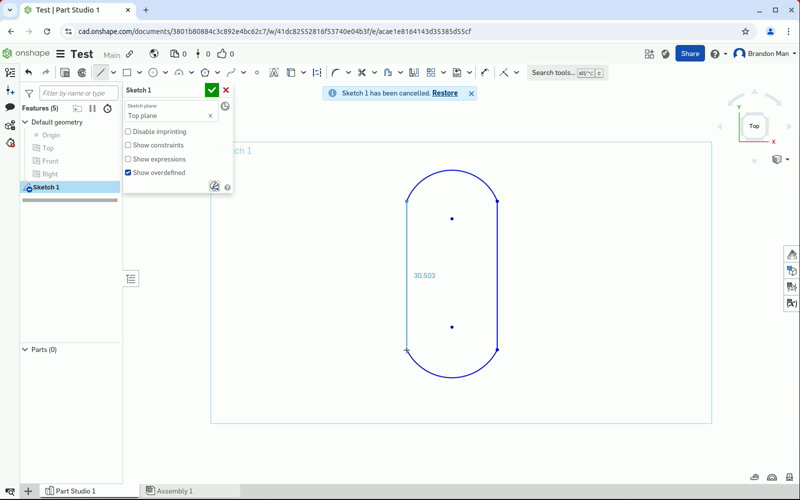
key(esc)
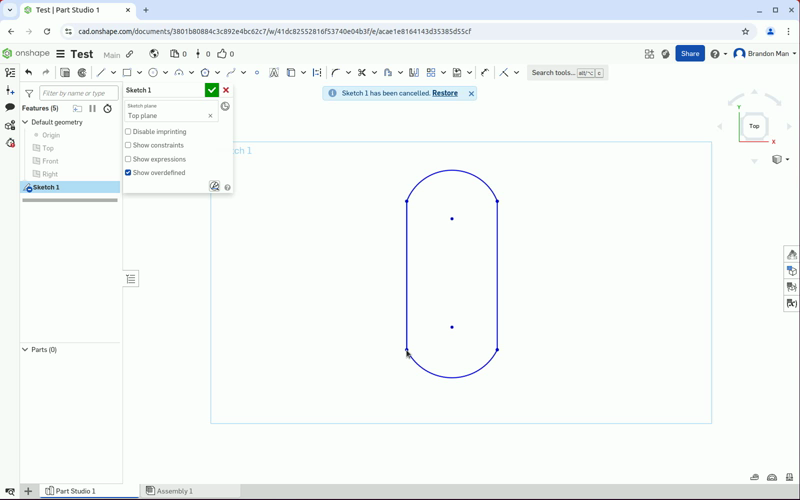
mouse_move(468, 285)
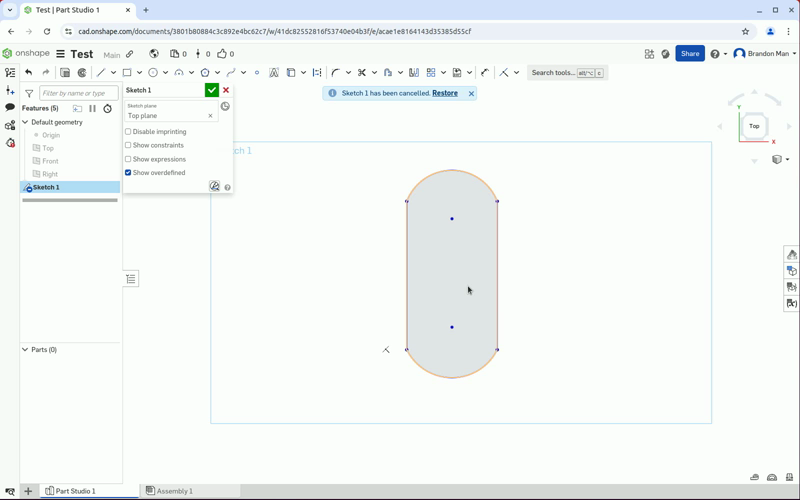
click(468, 285)
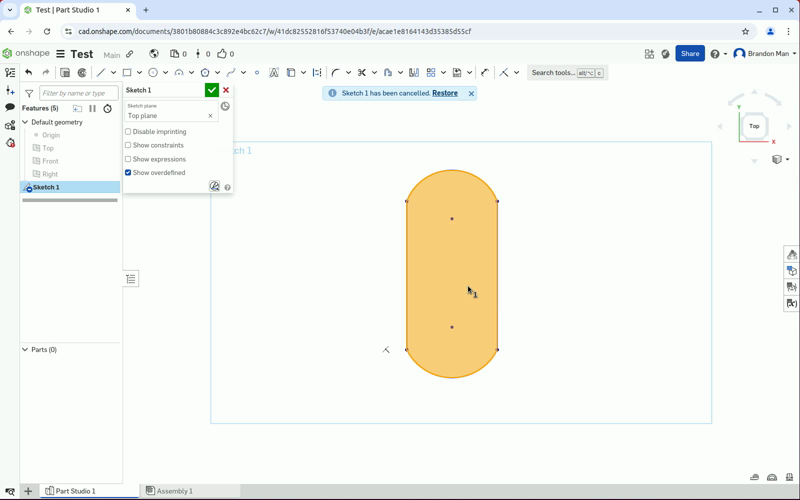
mouse_move(73, 352)
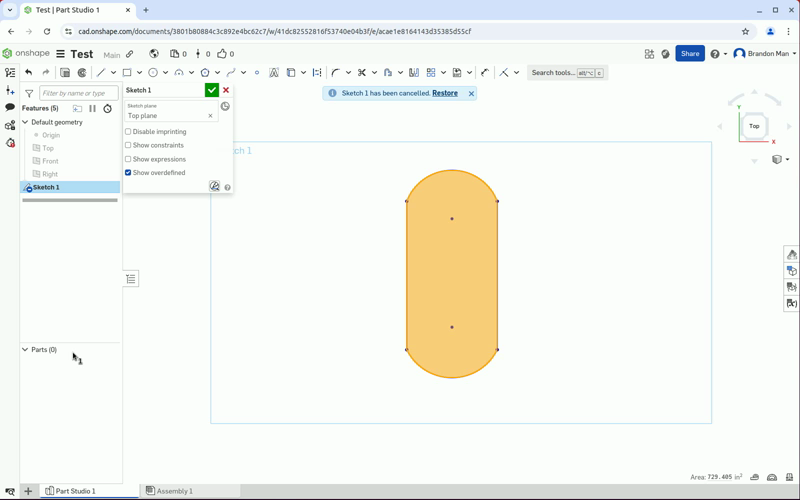
key(shift+y)
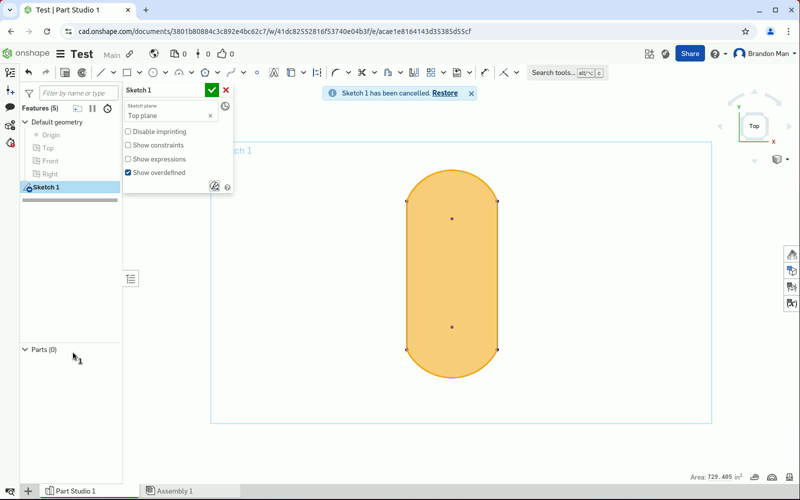
key(shift+e)
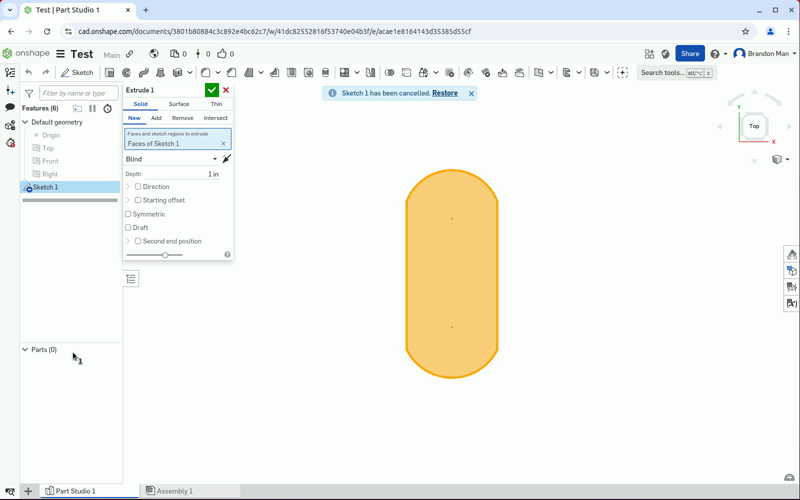
mouse_move(143, 106)
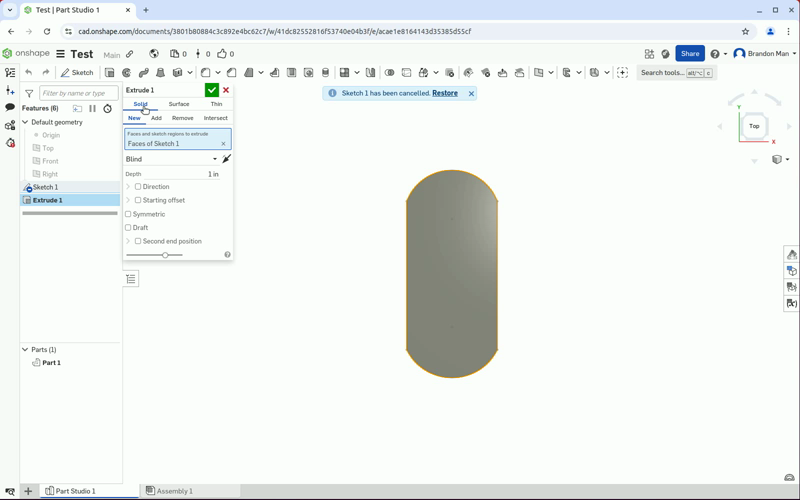
click(143, 106)
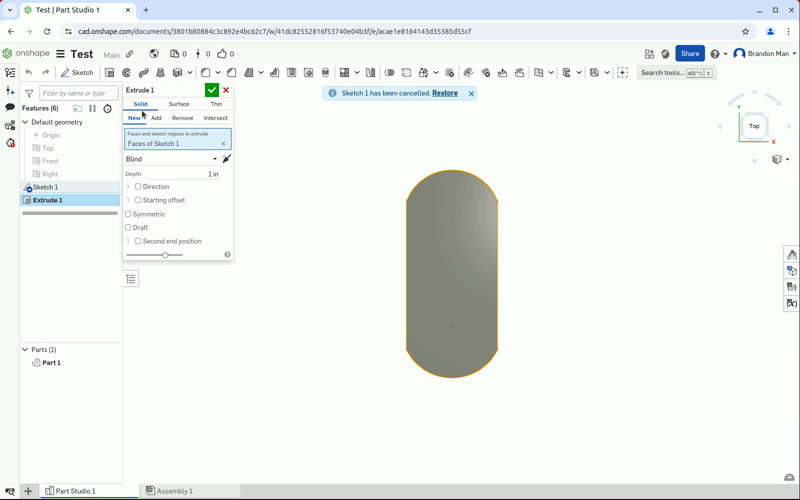
mouse_move(137, 120)
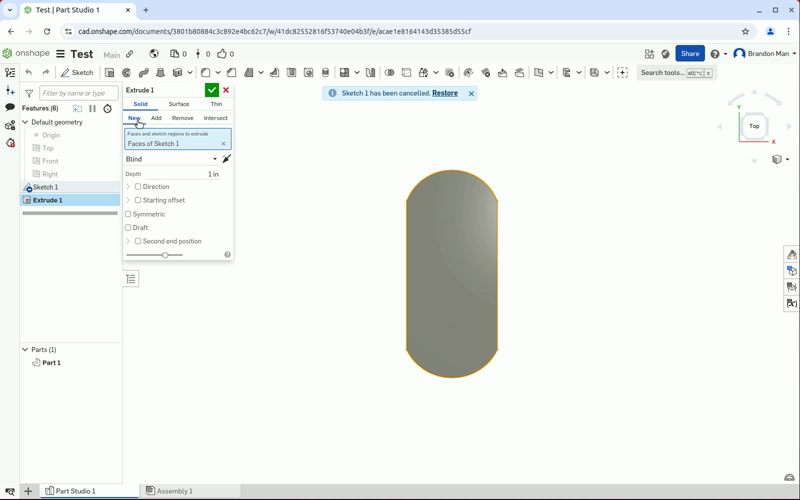
click(137, 120)
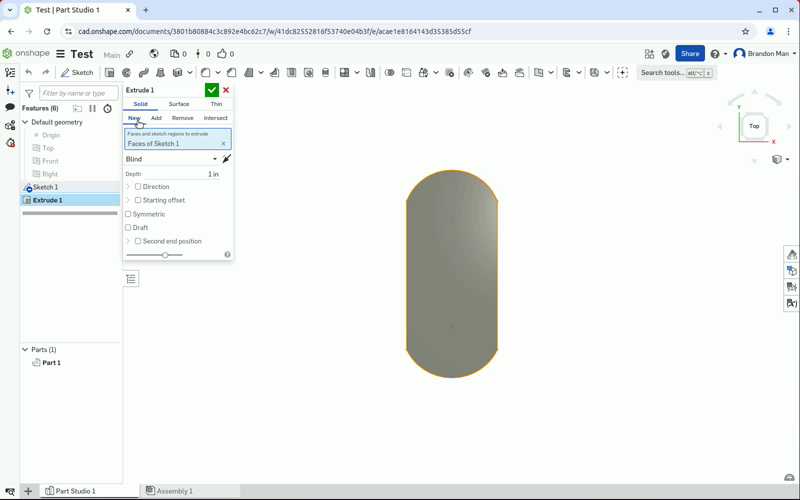
key(tab, 4)
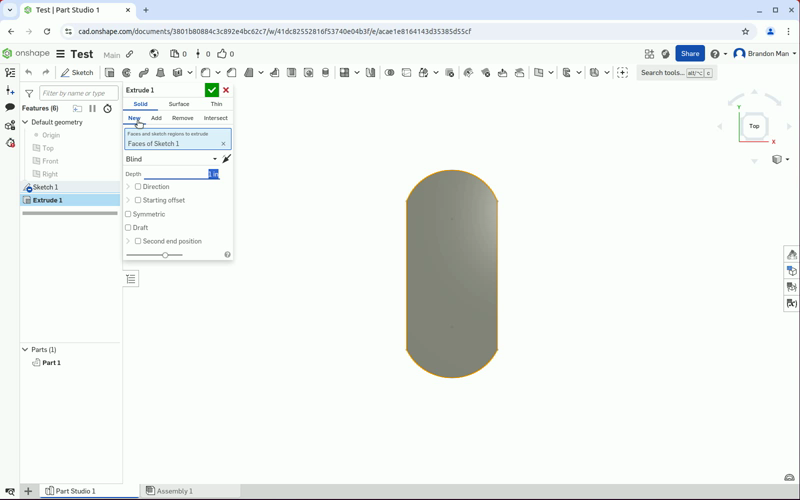
text(4.333)
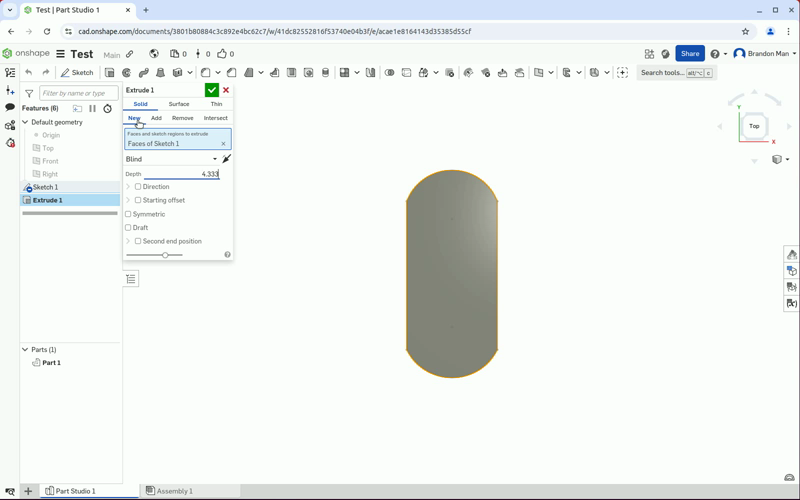
key(enter)
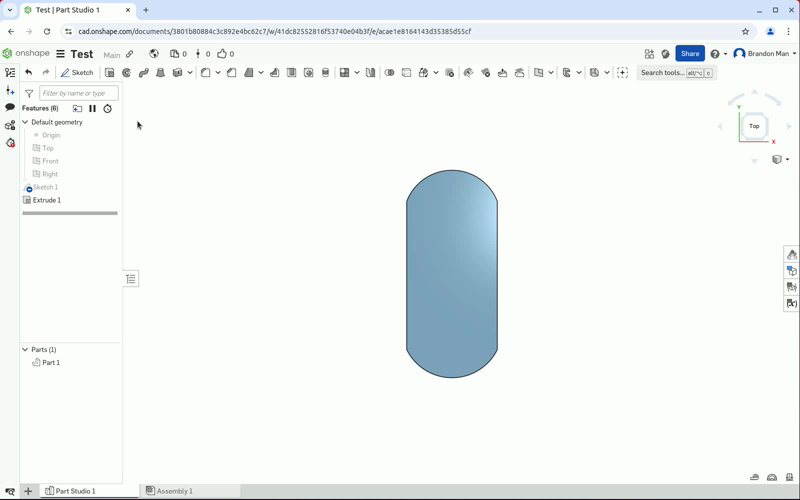
key(shift+h)
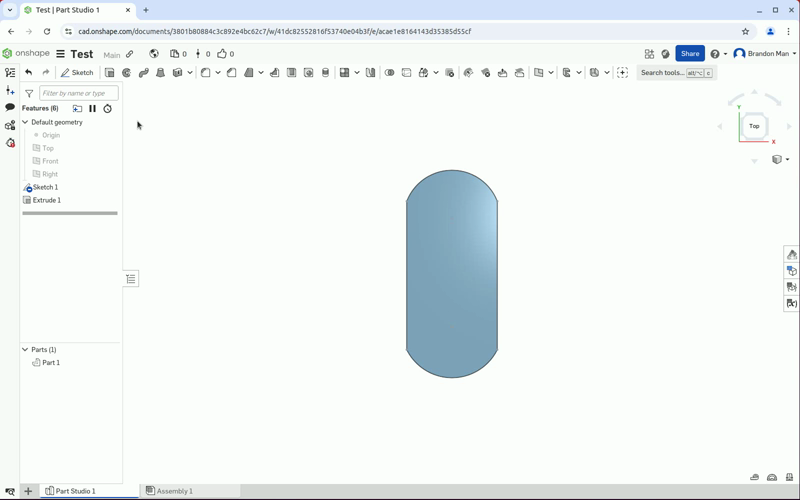
key(shift+h)
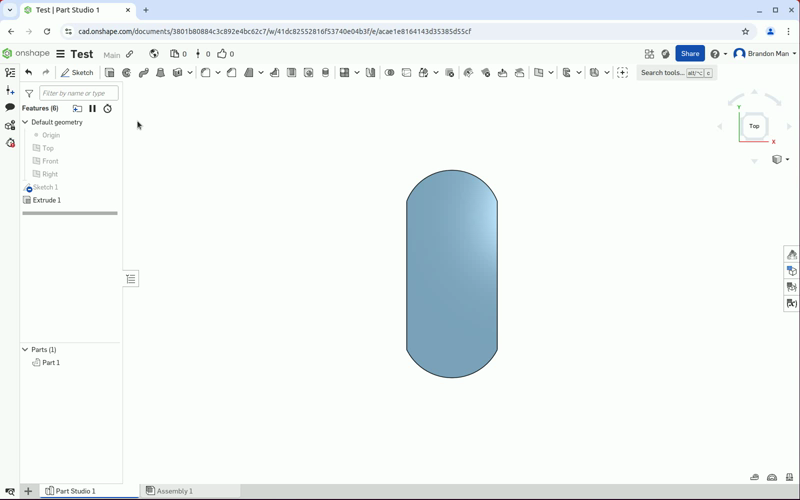
mouse_move(73, 189)
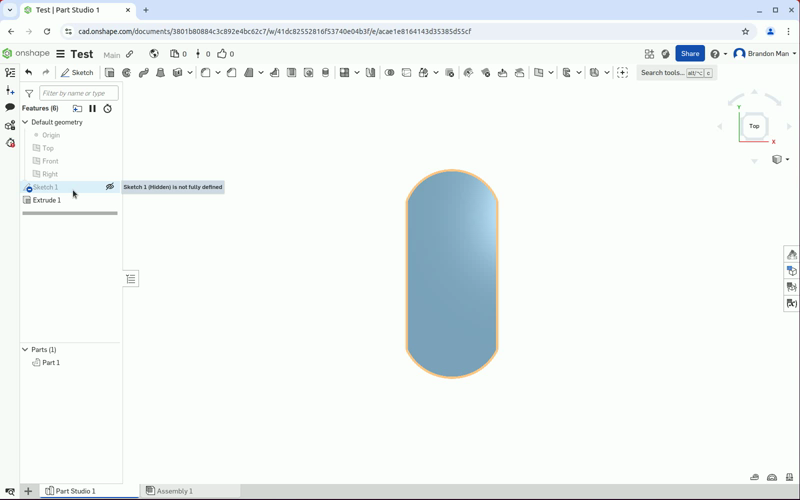
click(73, 189)
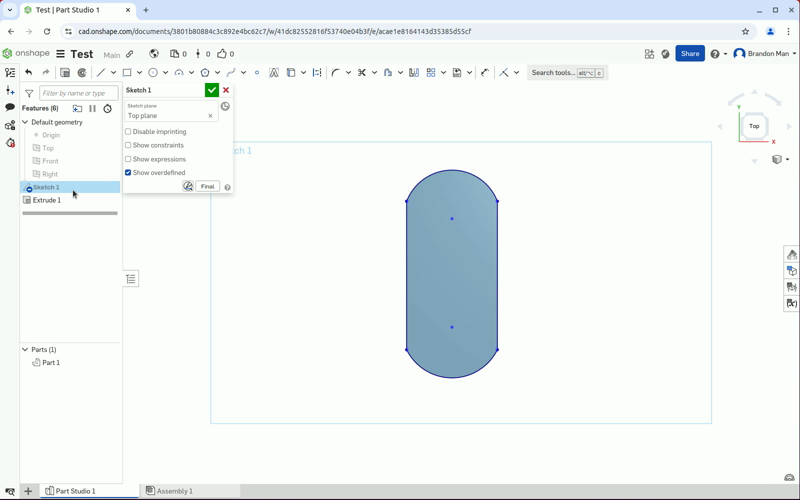
mouse_move(229, 92)
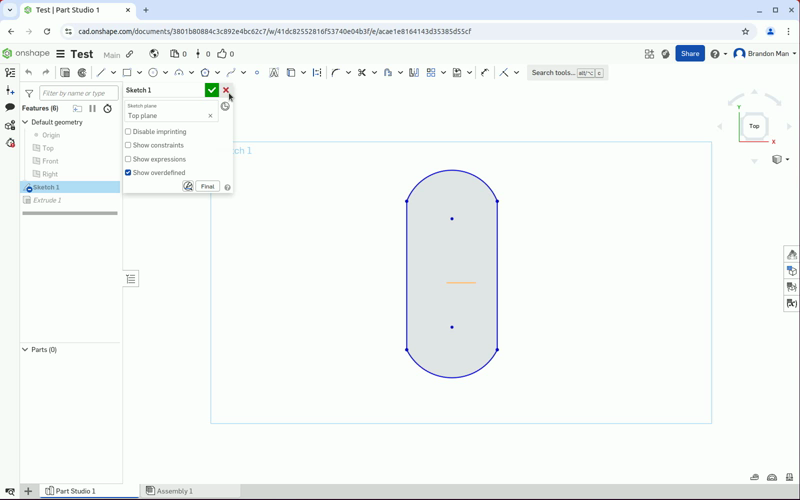
click(229, 92)
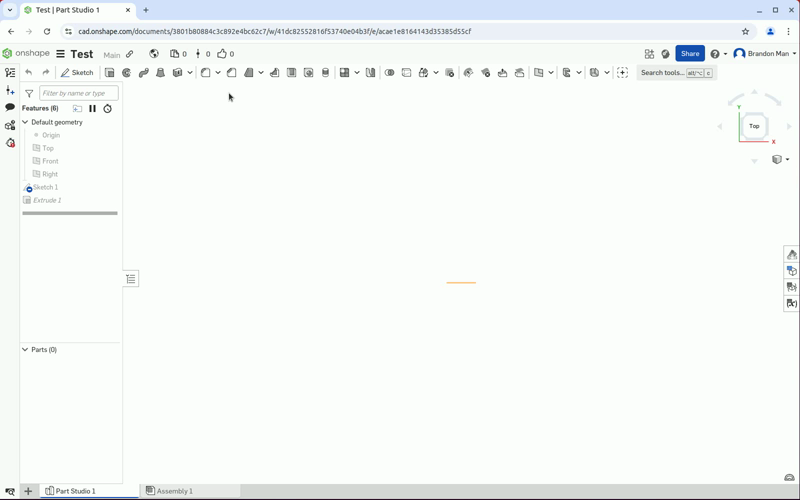
mouse_move(73, 352)
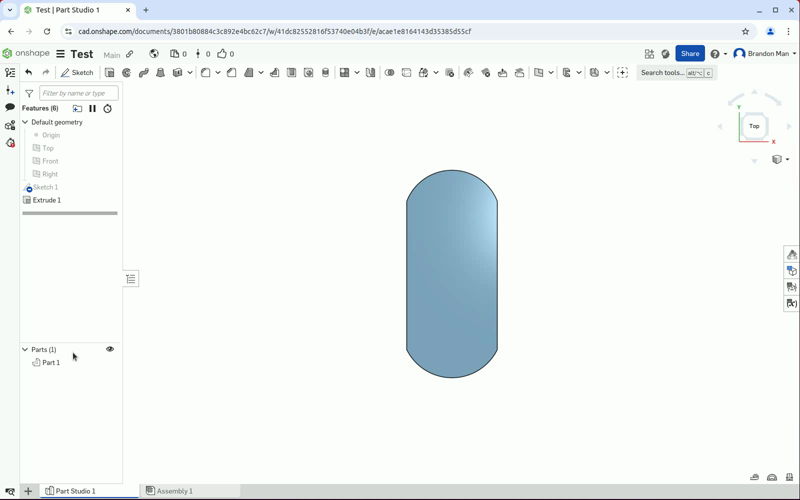
key(y)
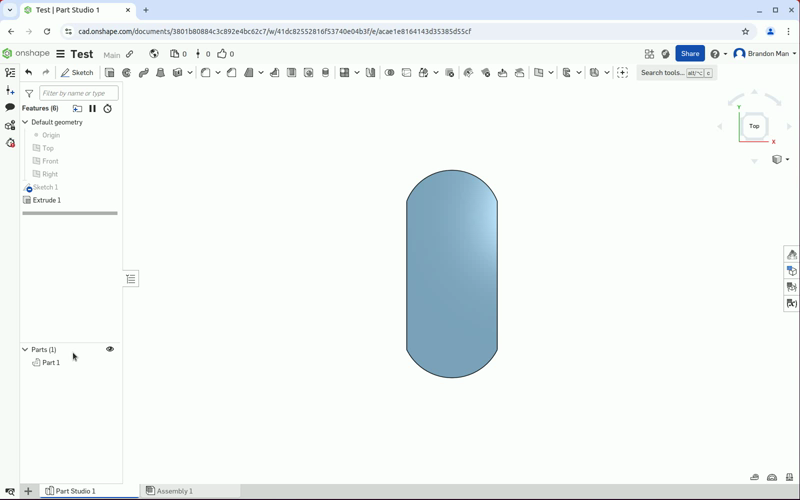
key(shift+p)
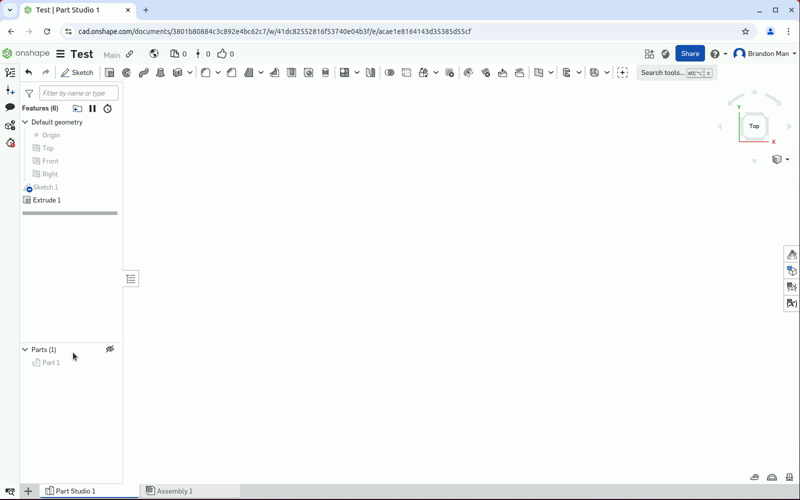
key(space)
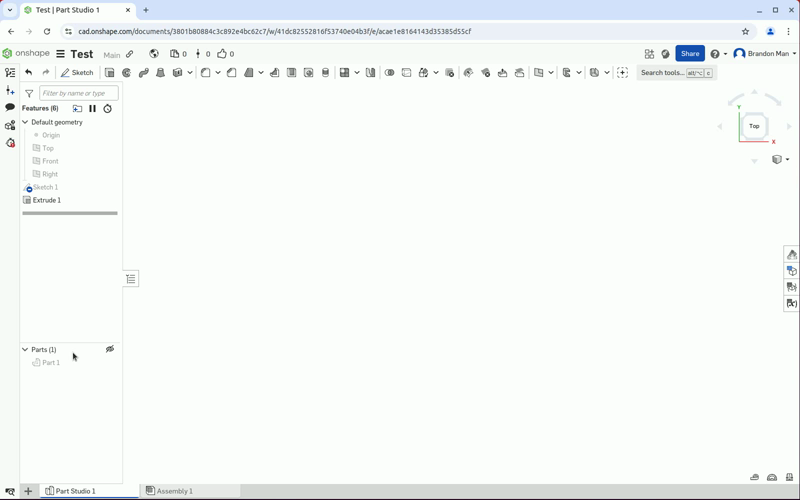
key_down(shift)
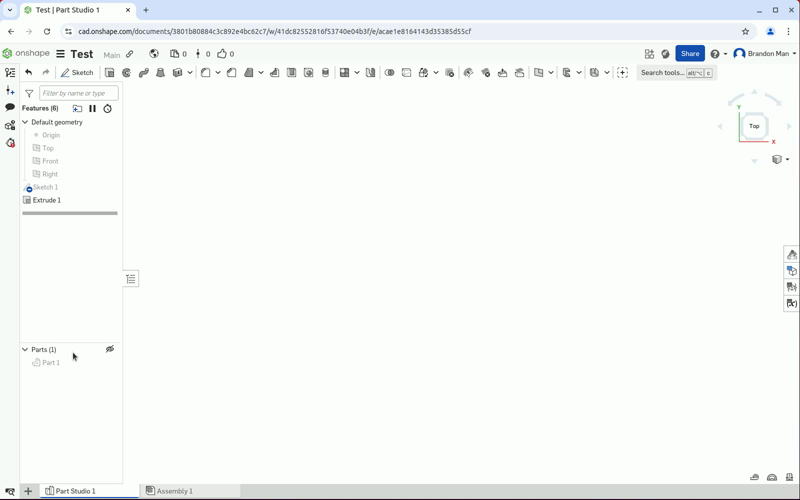
key(up)
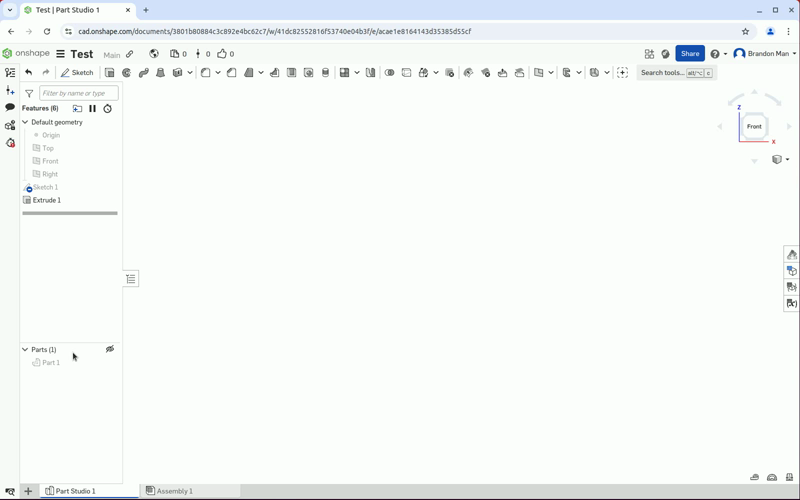
key_up(shift)
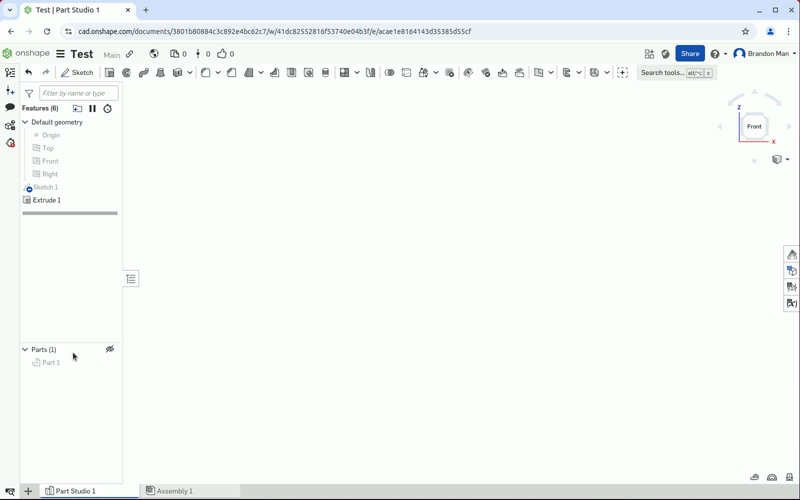
mouse_move(73, 352)
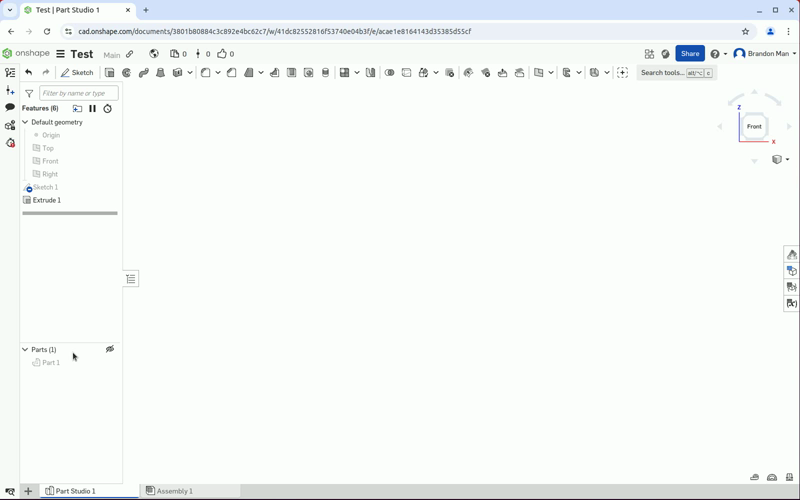
key(shift+y)
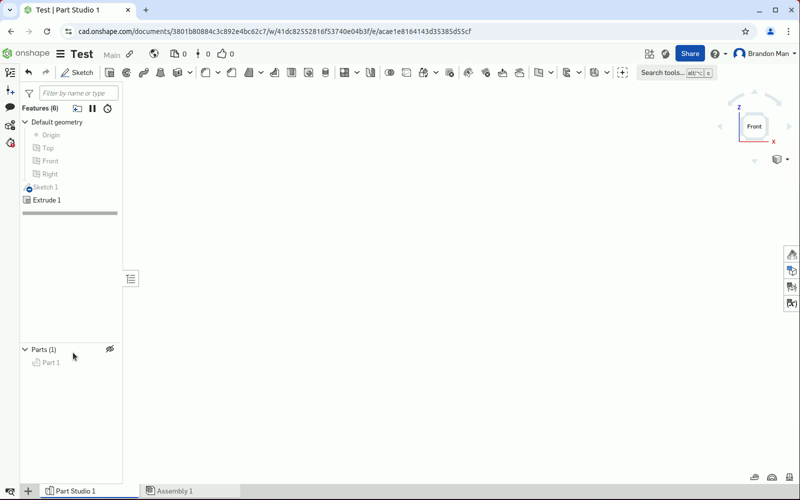
key(shift+s)
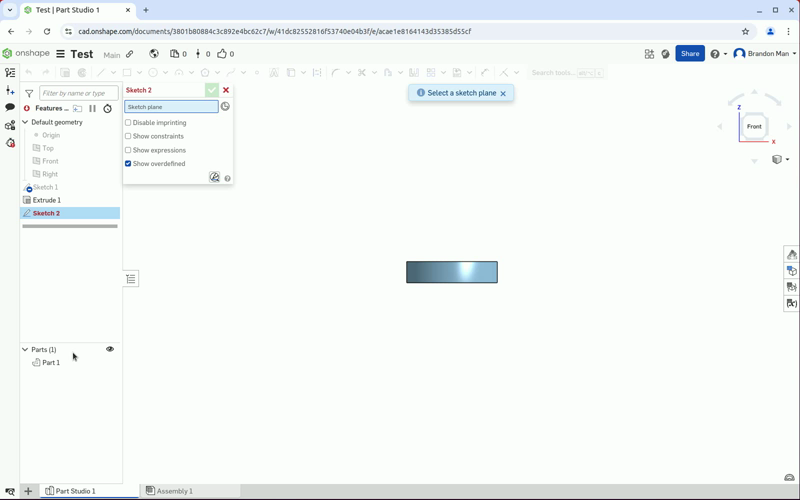
mouse_move(73, 163)
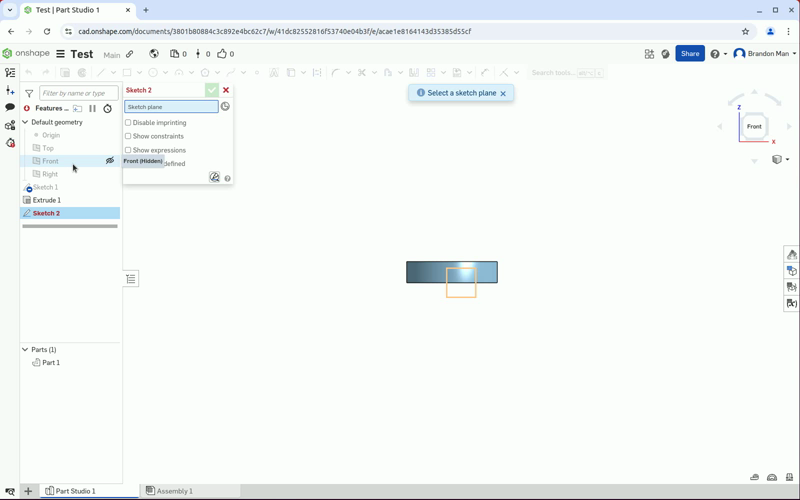
click(73, 163)
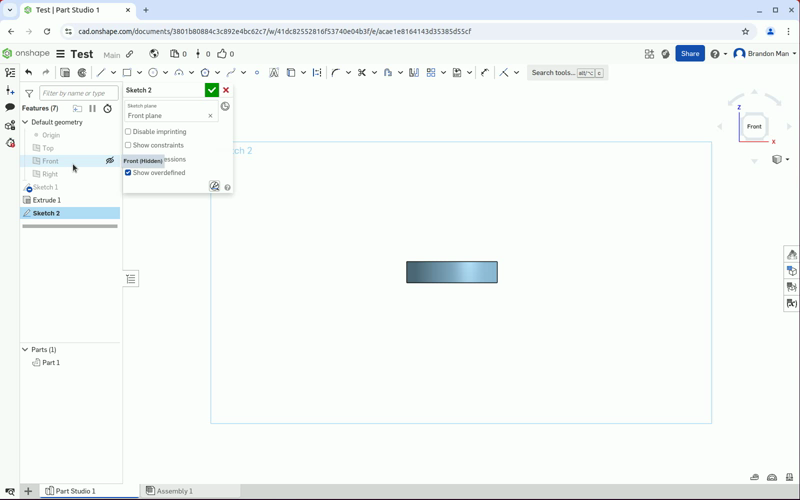
mouse_move(73, 352)
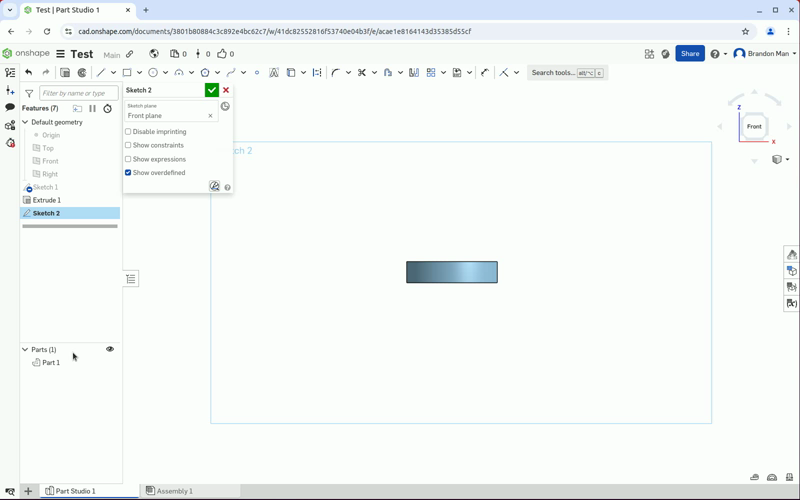
key(y)
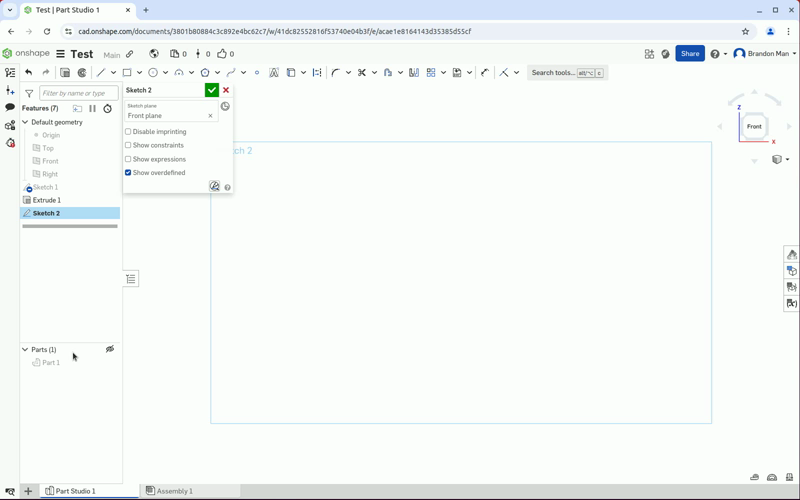
key(l)
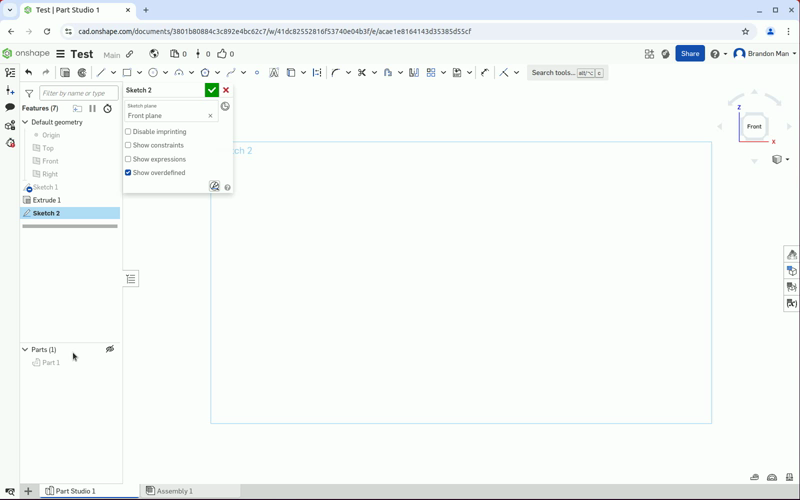
key_down(shift)
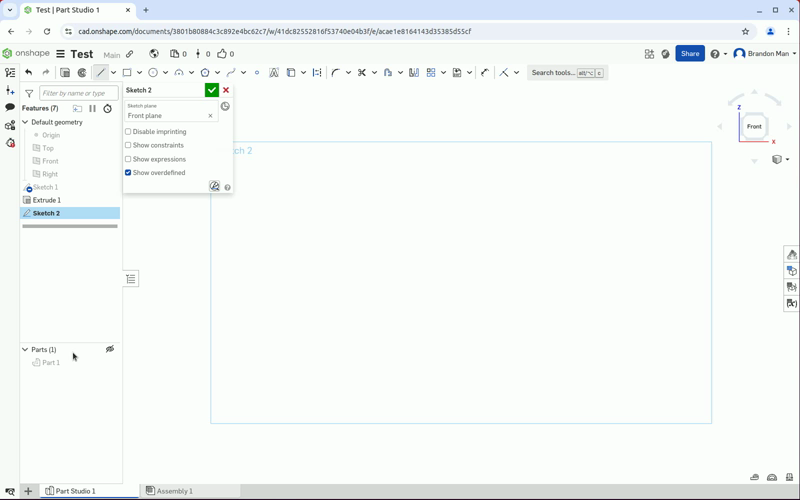
mouse_move(426, 260)
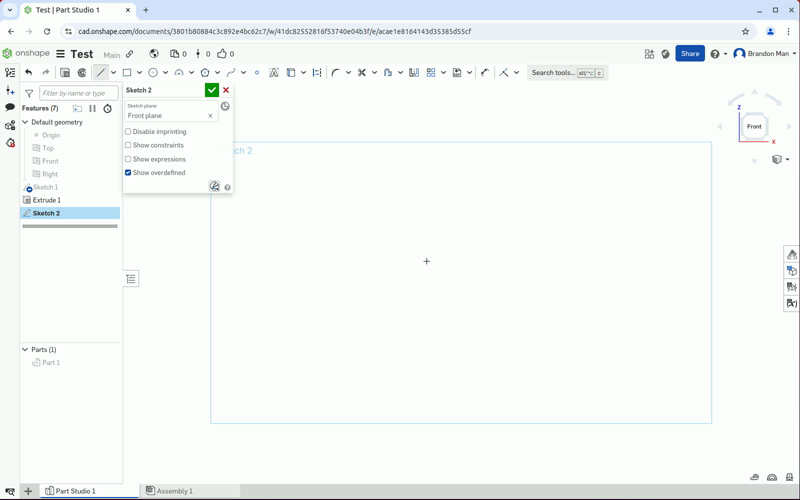
click(426, 260)
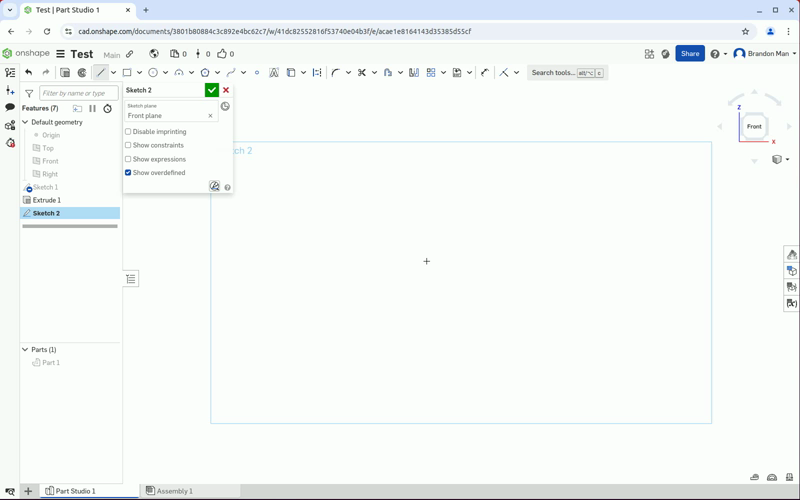
key_up(shift)
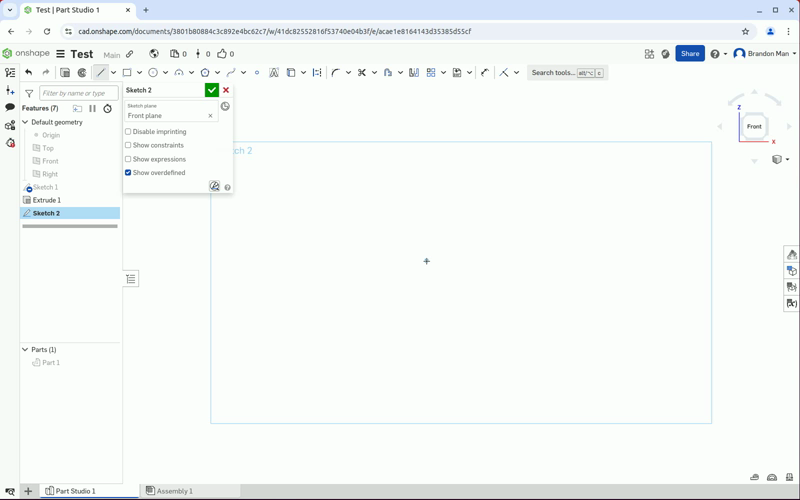
key_down(shift)
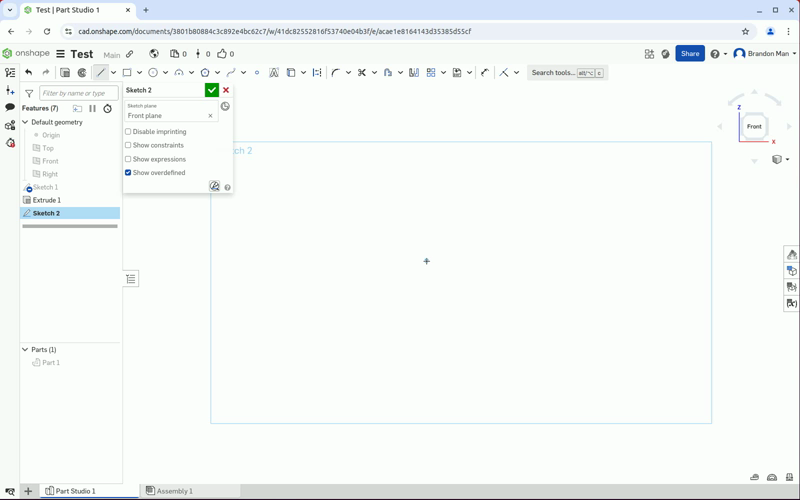
mouse_move(456, 260)
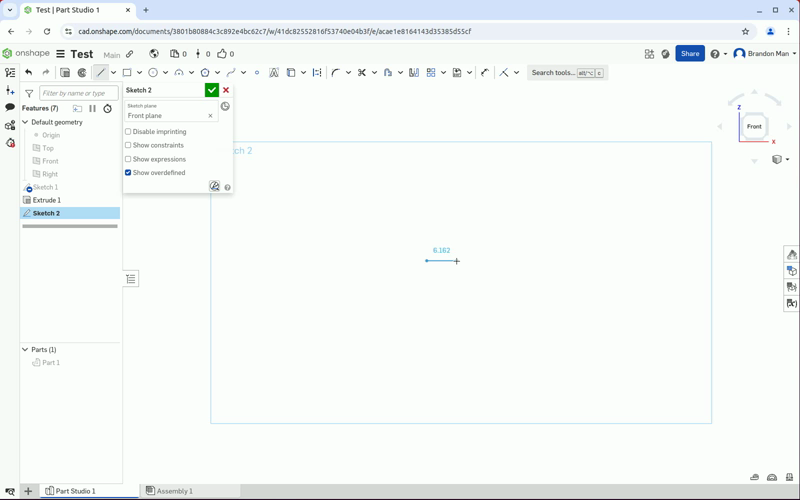
mouse_move(469, 260)
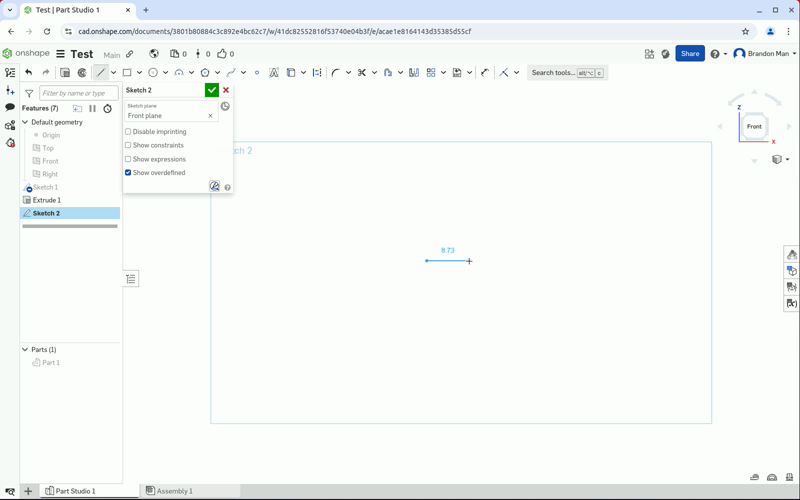
click(469, 260)
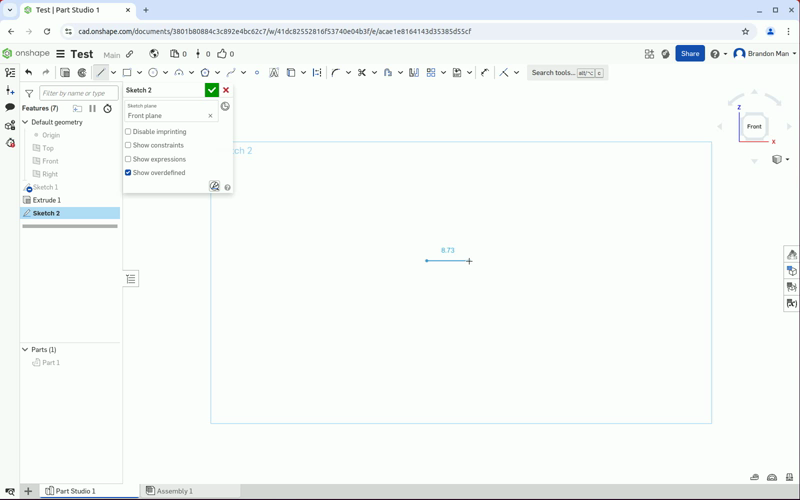
key_up(shift)
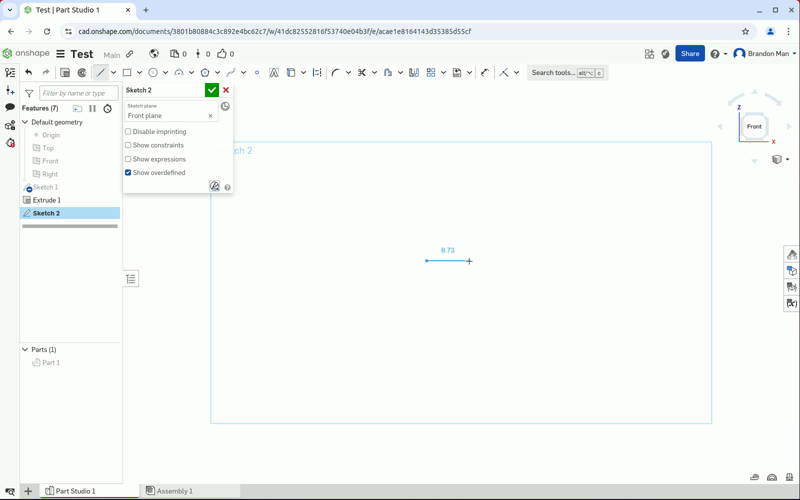
key_down(shift)
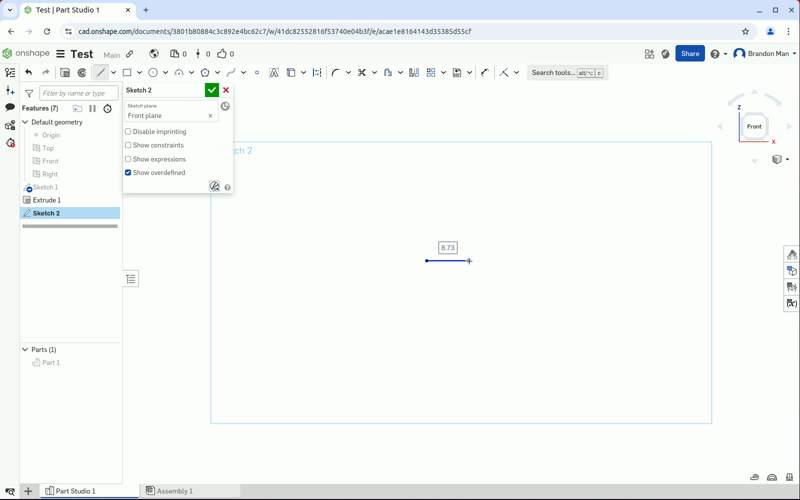
mouse_move(499, 260)
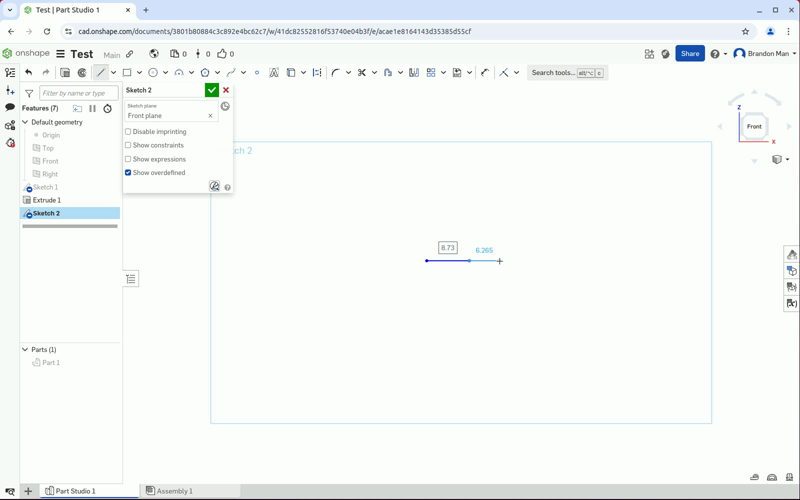
mouse_move(469, 201)
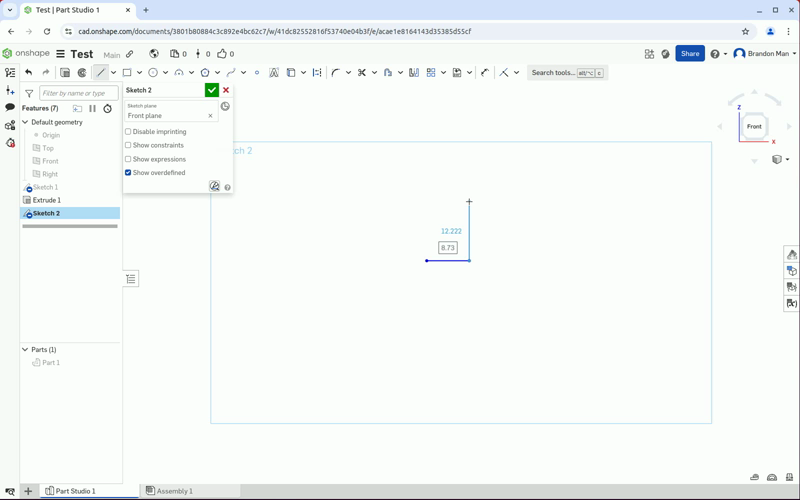
click(469, 201)
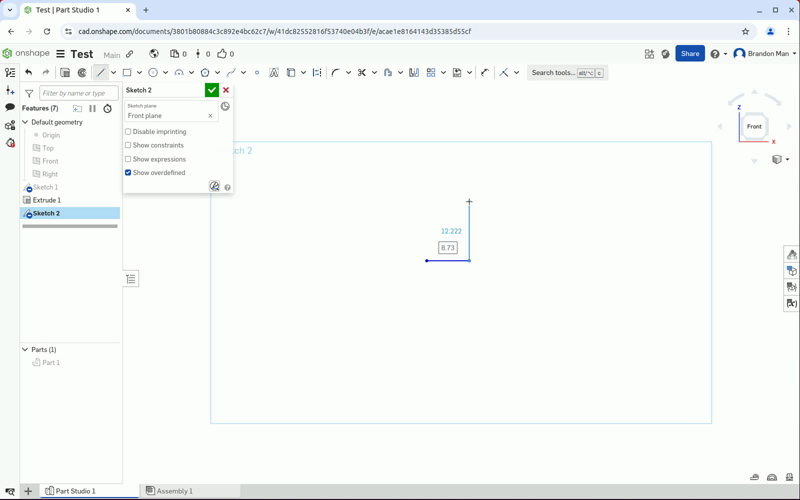
key_up(shift)
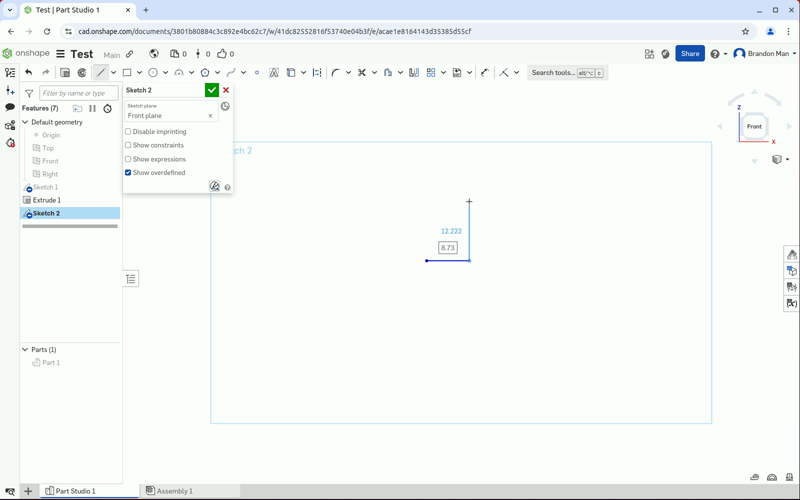
key(esc)
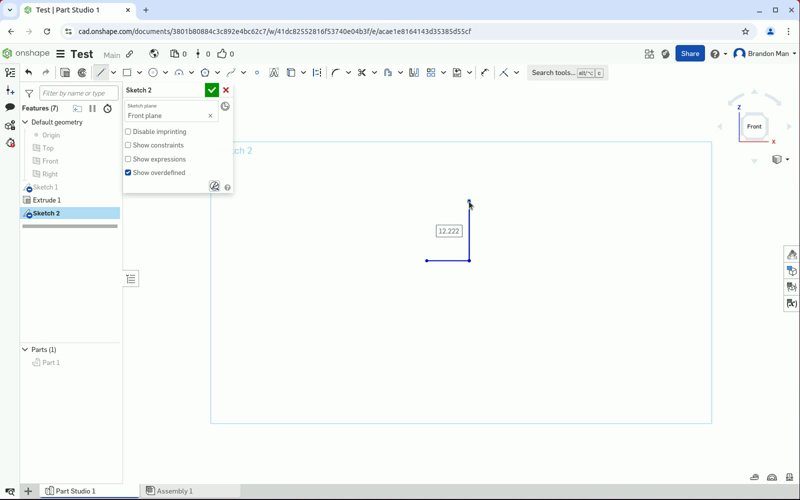
key(a)
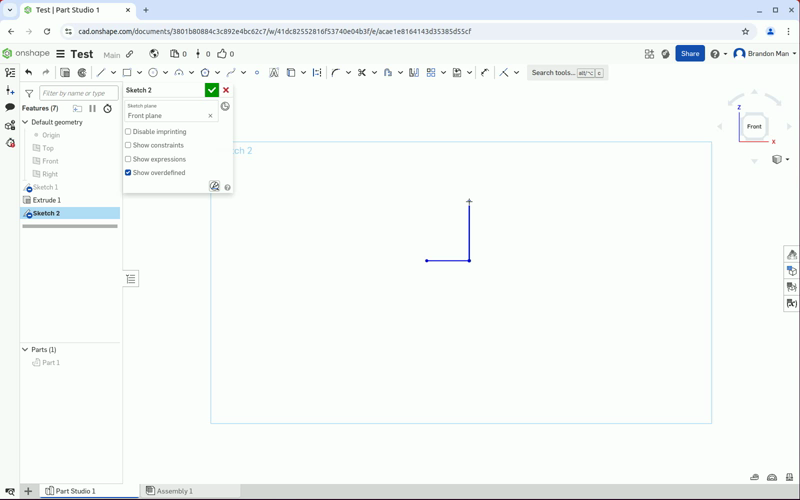
mouse_move(469, 201)
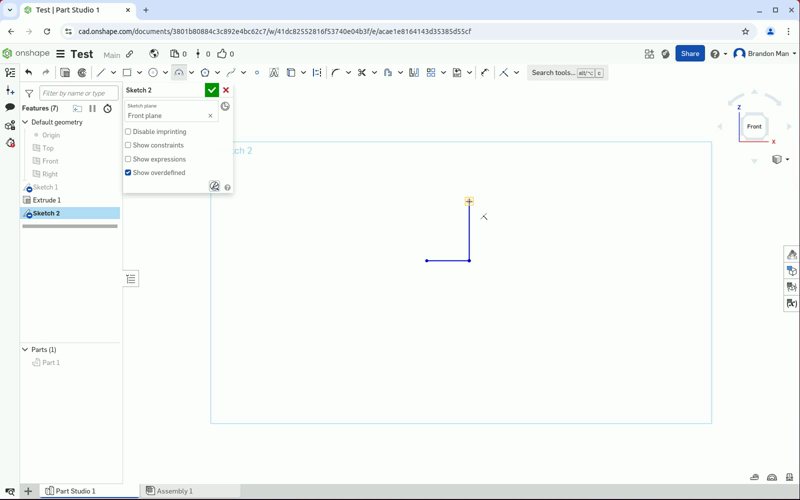
click(469, 201)
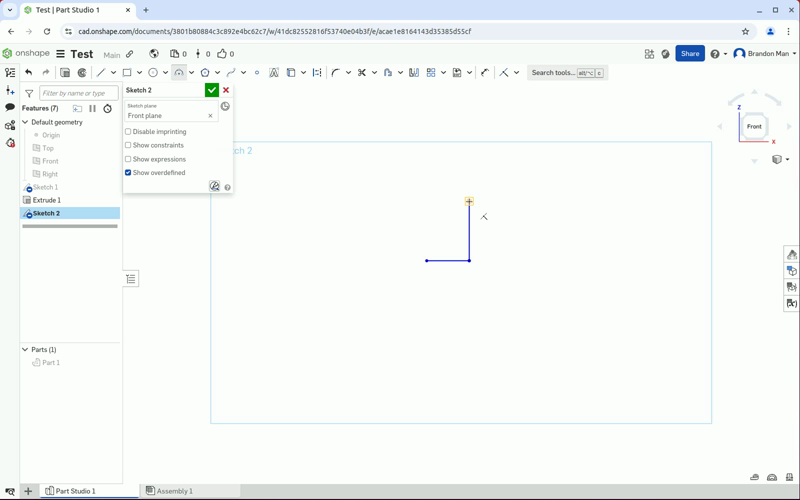
key_down(shift)
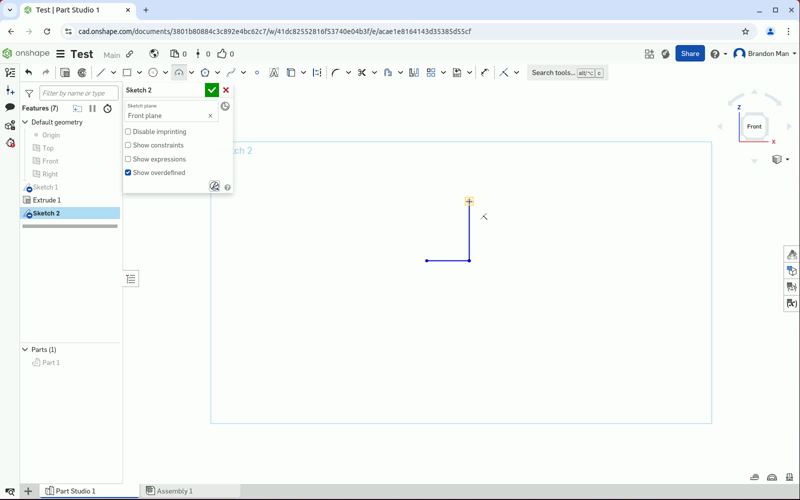
mouse_move(426, 201)
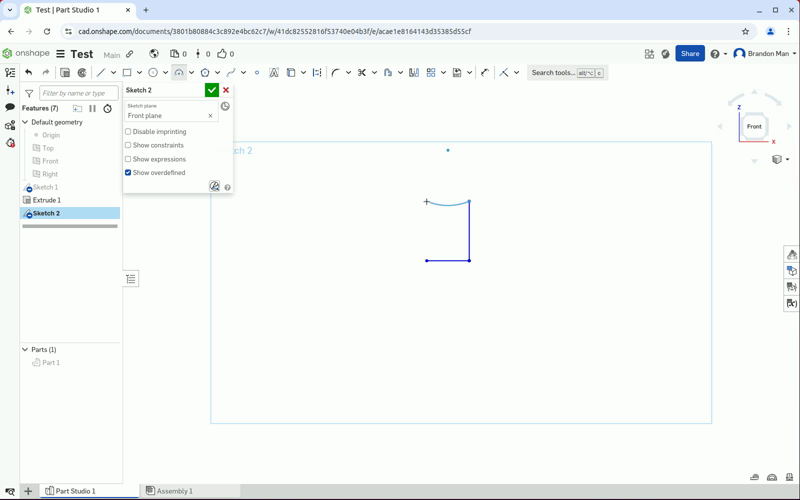
click(426, 201)
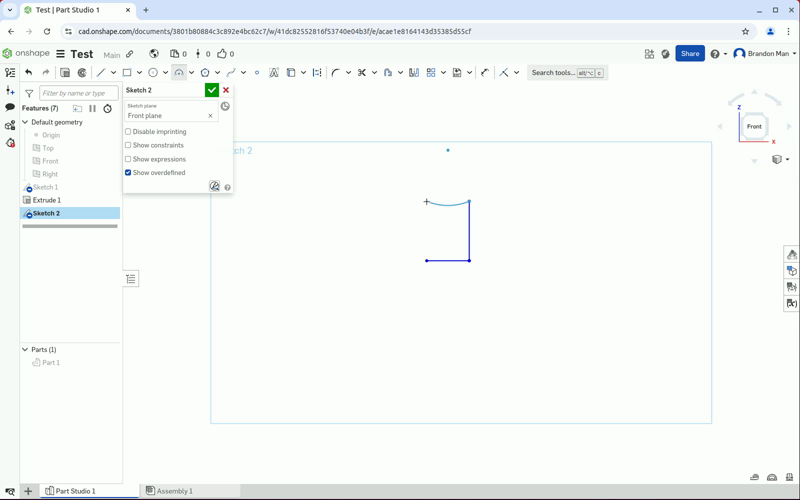
mouse_move(448, 179)
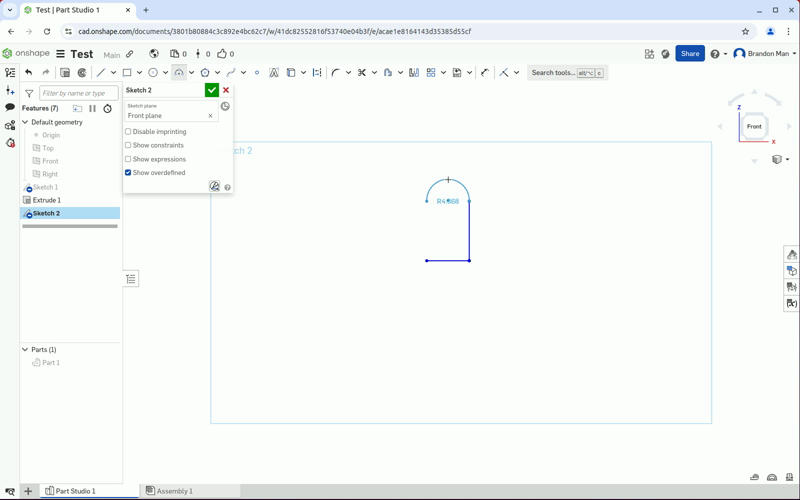
click(448, 179)
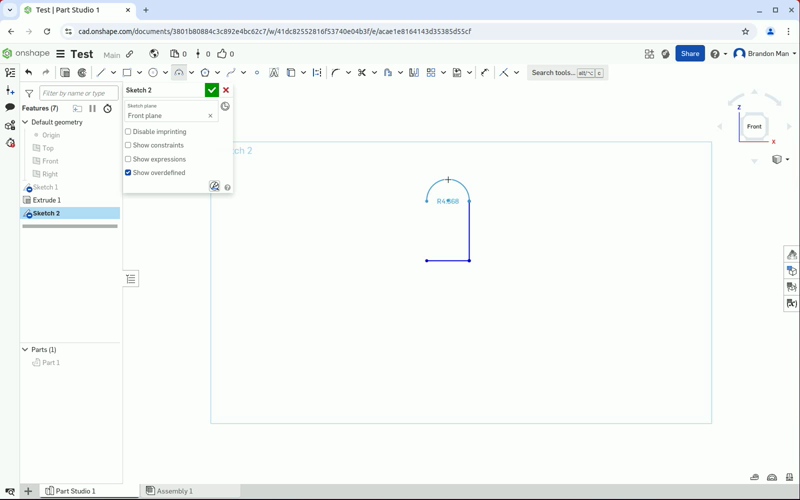
key_up(shift)
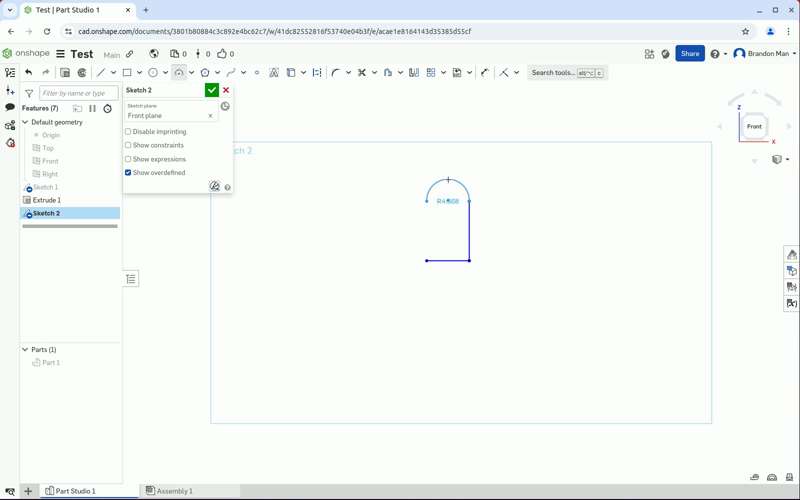
key(esc)
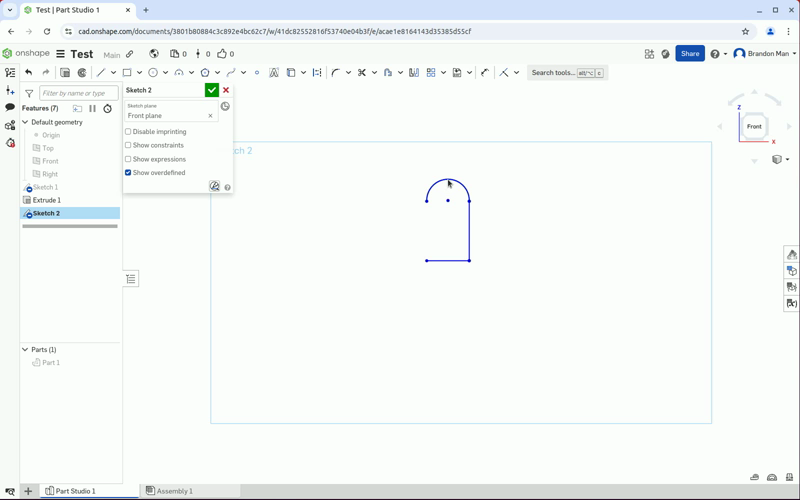
key(l)
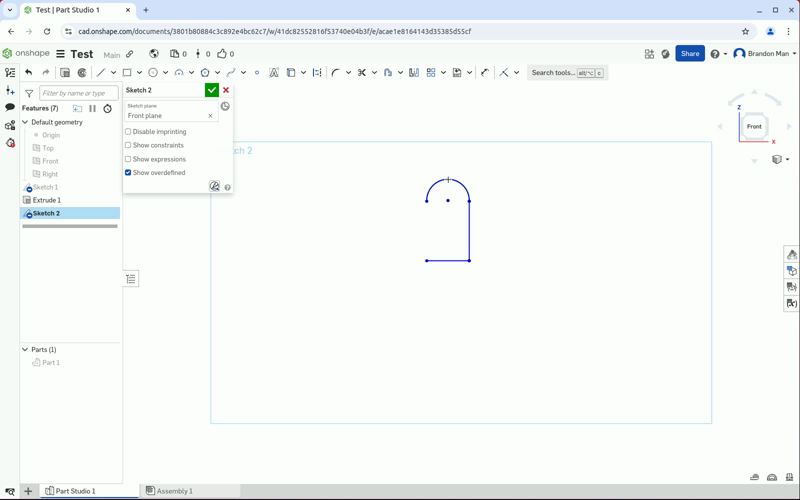
mouse_move(426, 201)
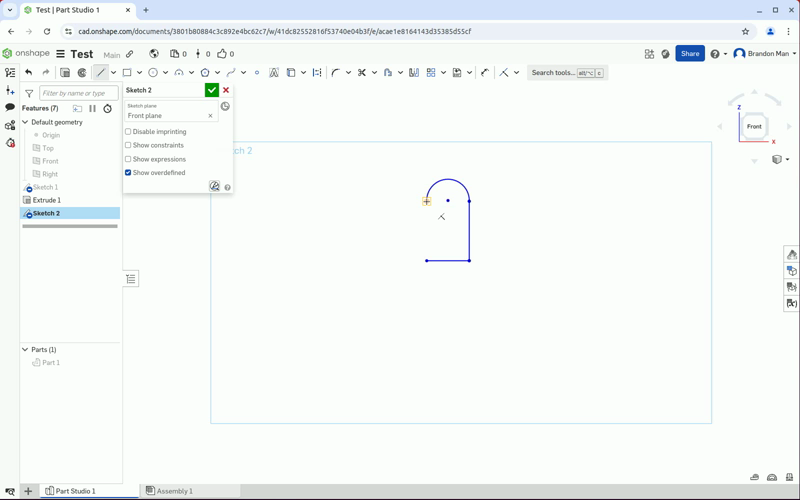
click(426, 201)
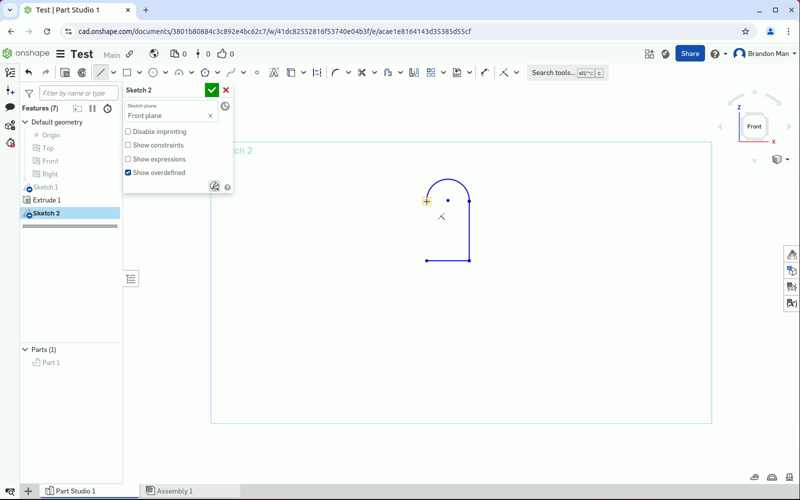
mouse_move(456, 201)
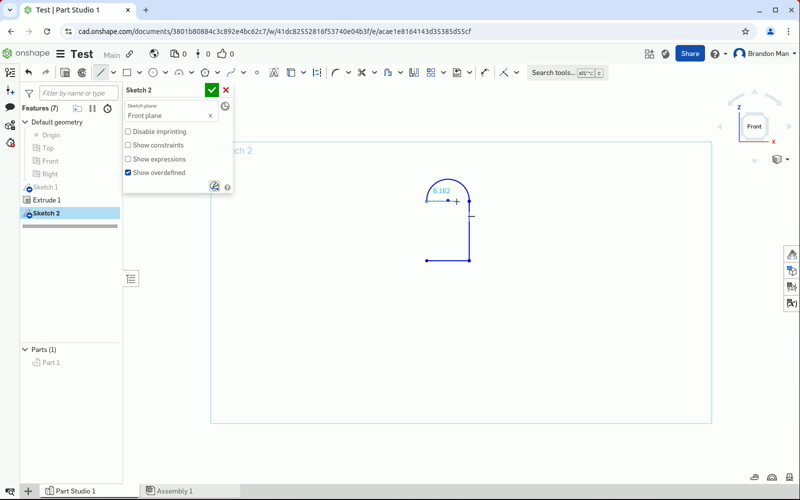
key_down(shift)
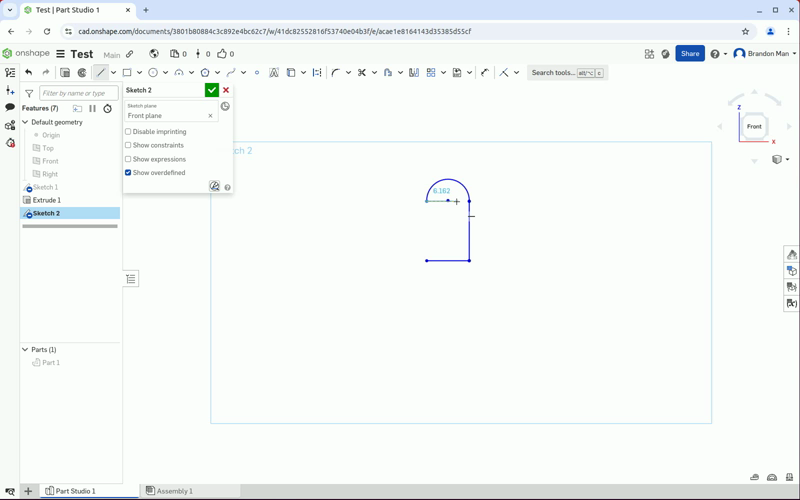
mouse_move(426, 260)
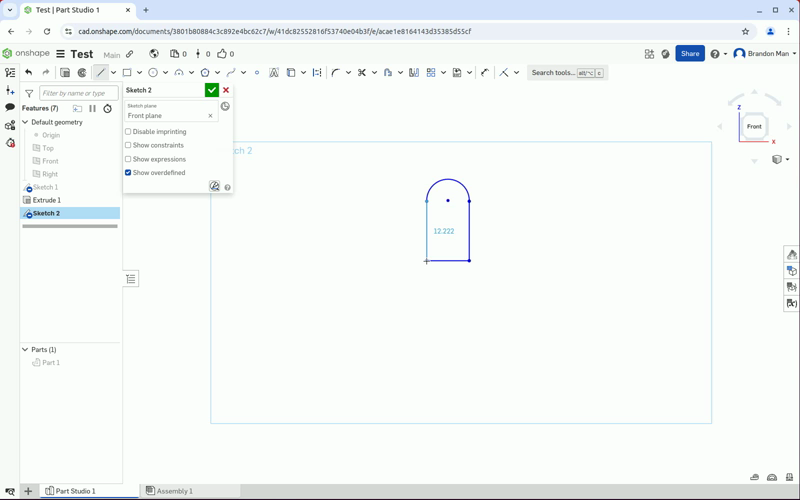
key_up(shift)
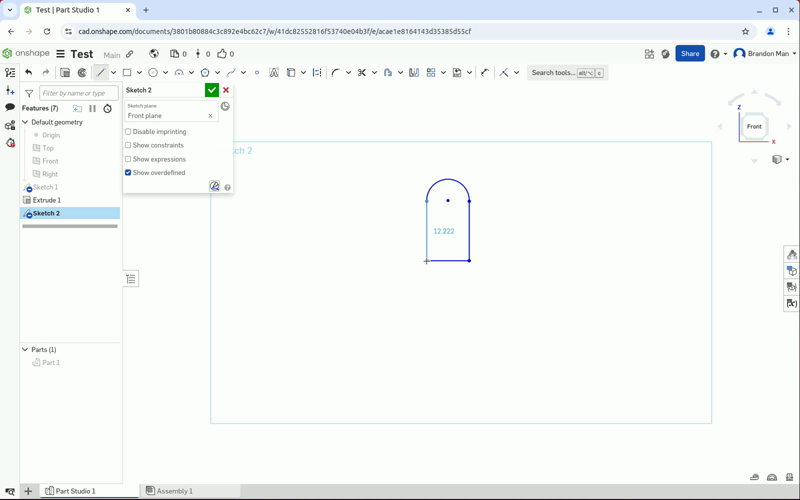
click(426, 260)
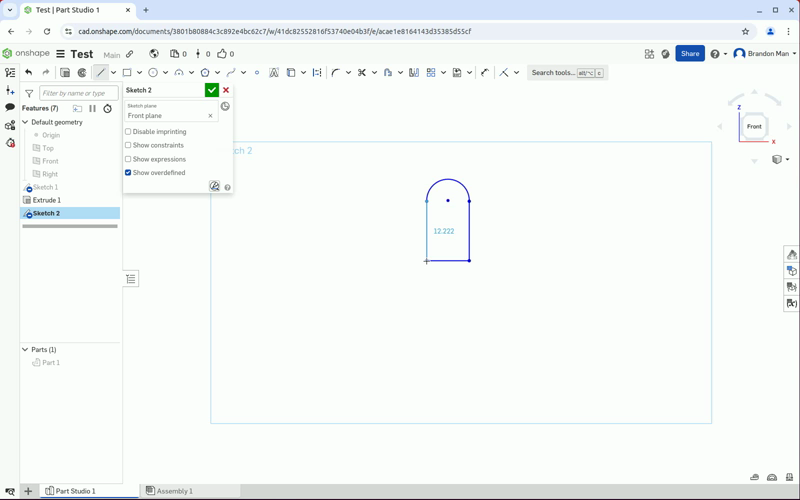
key(esc)
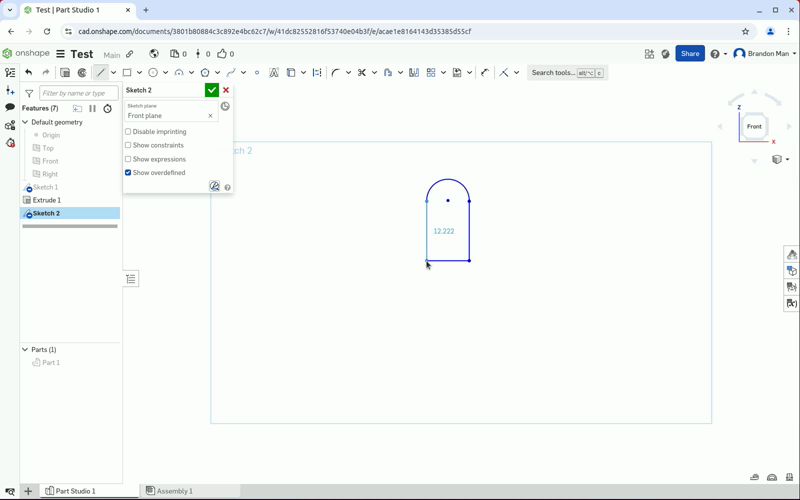
key(c)
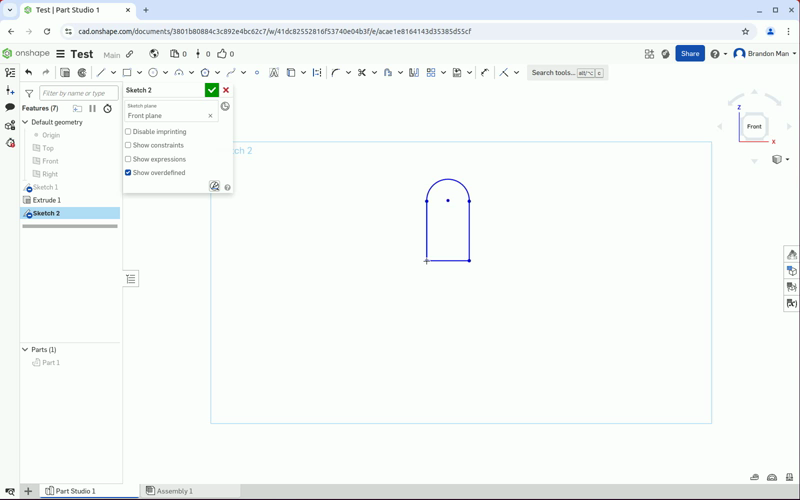
key_down(shift)
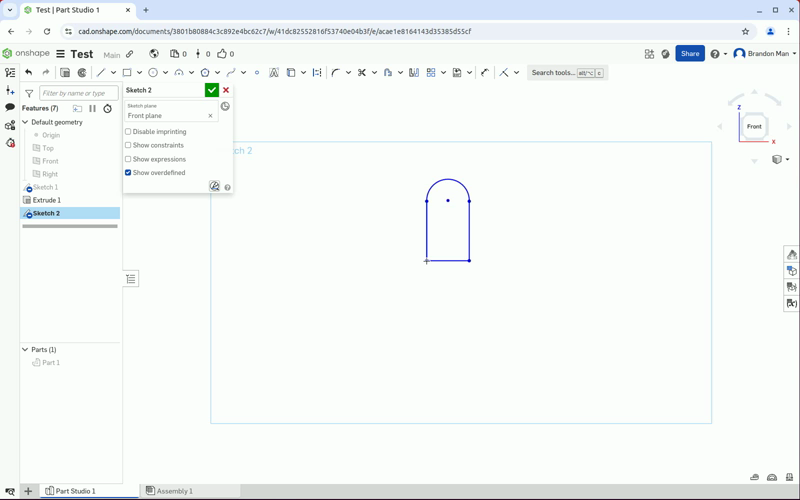
mouse_move(448, 201)
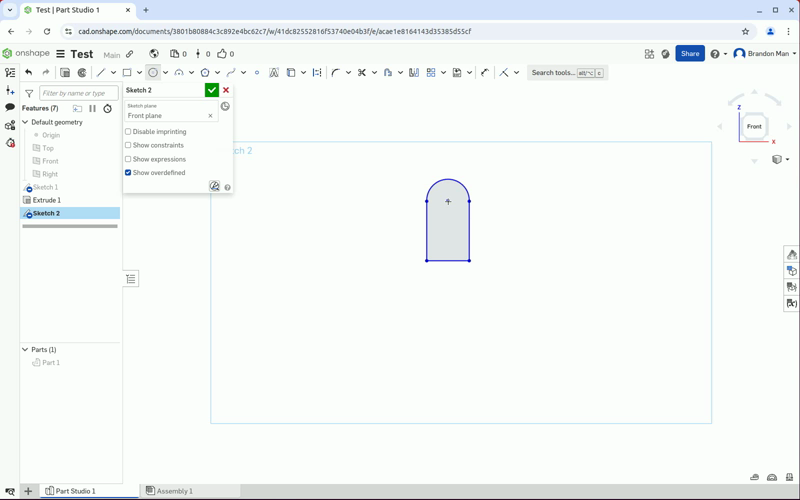
click(448, 201)
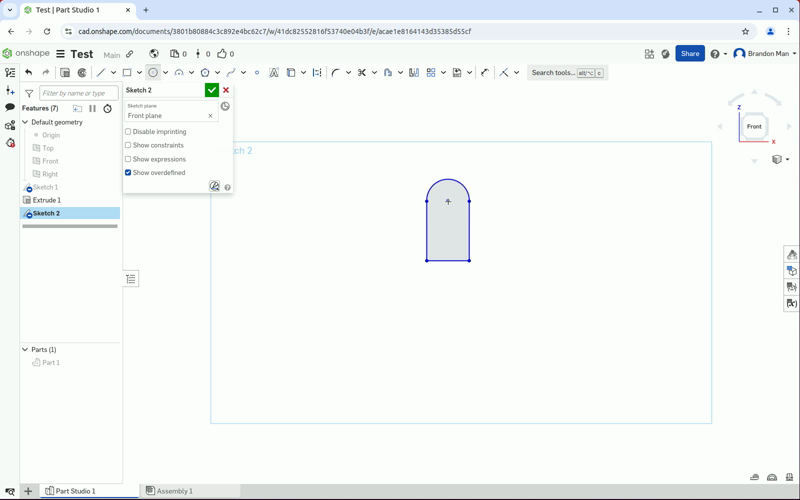
key_up(shift)
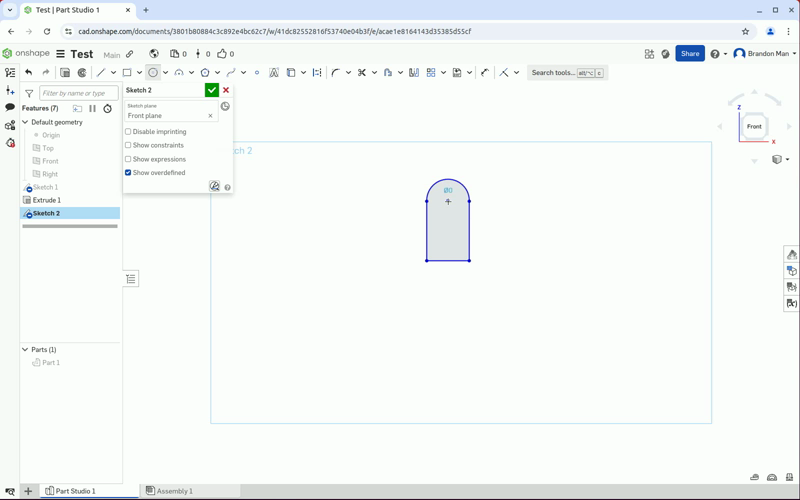
mouse_move(457, 201)
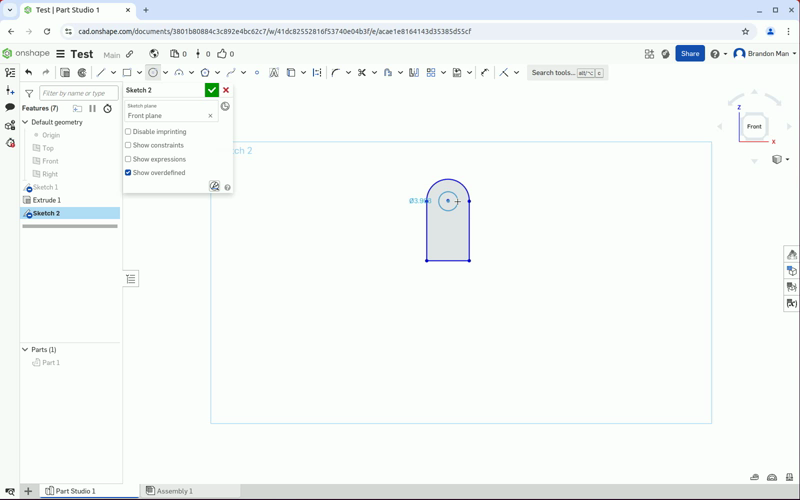
click(457, 201)
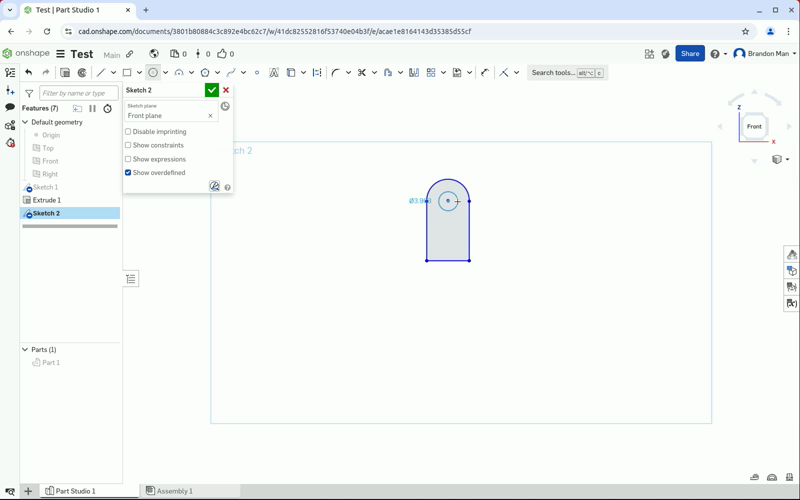
key(esc)
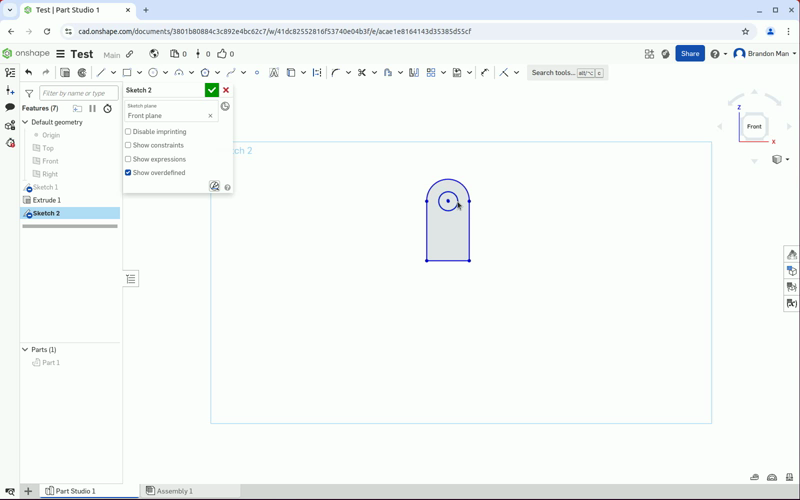
mouse_move(431, 244)
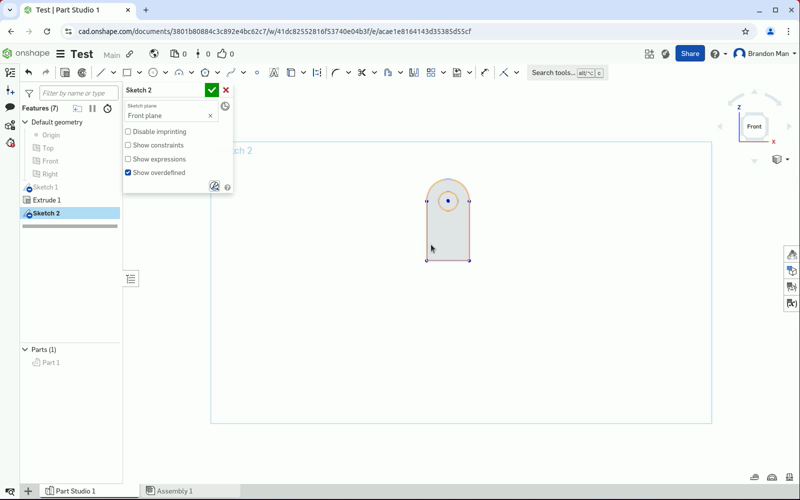
click(431, 244)
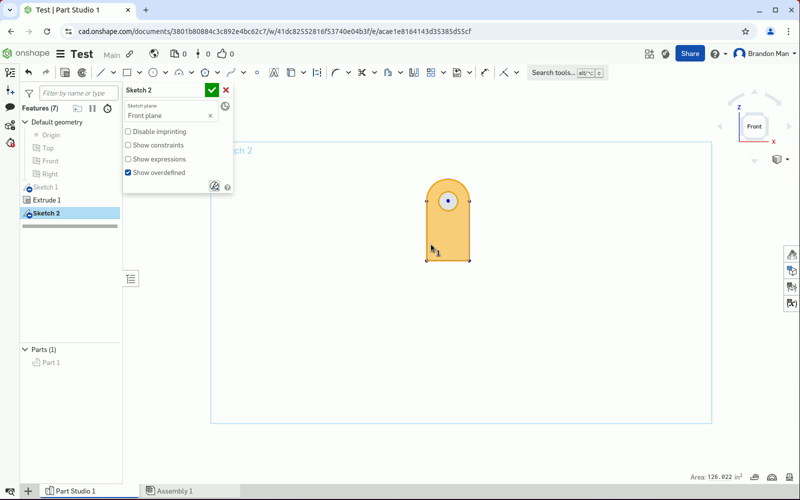
mouse_move(73, 352)
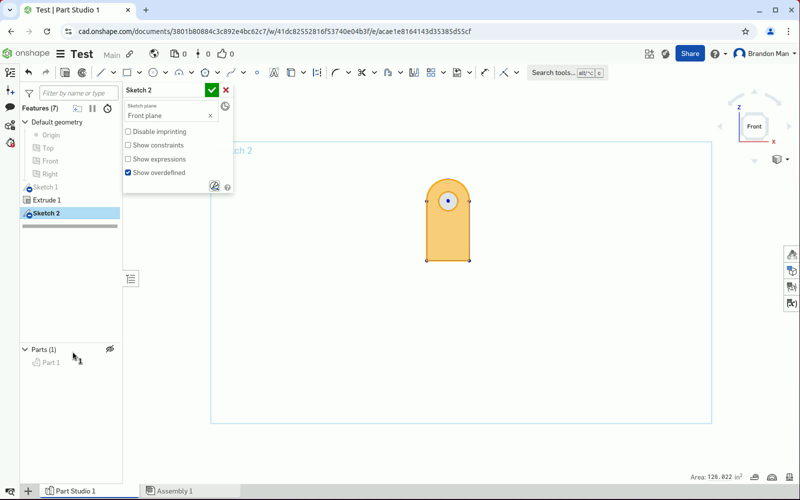
key(shift+y)
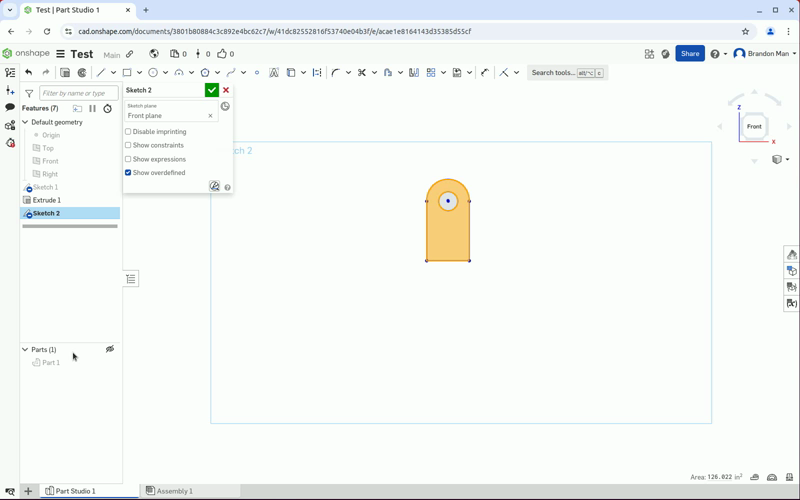
key(shift+e)
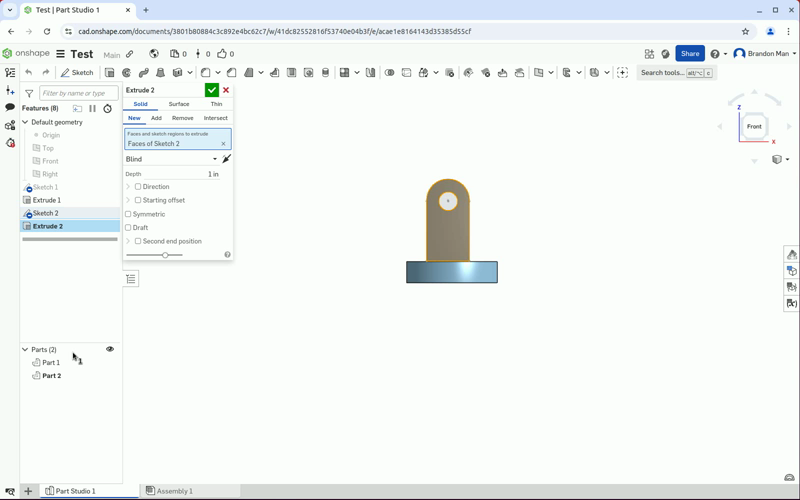
mouse_move(143, 106)
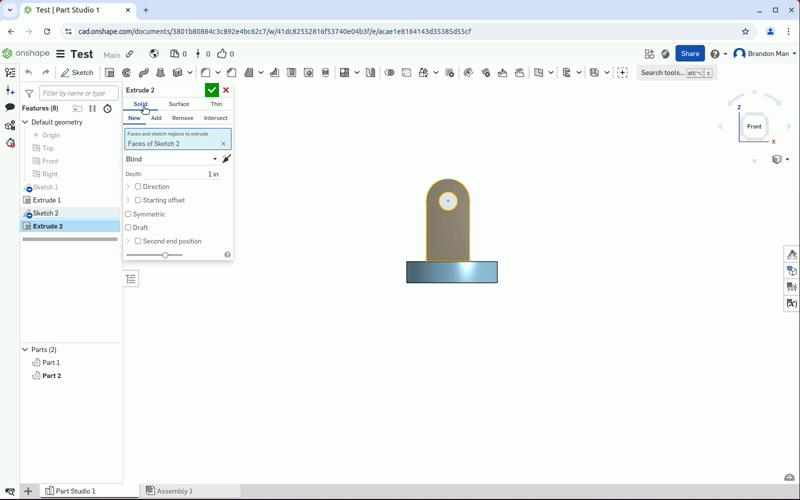
click(143, 106)
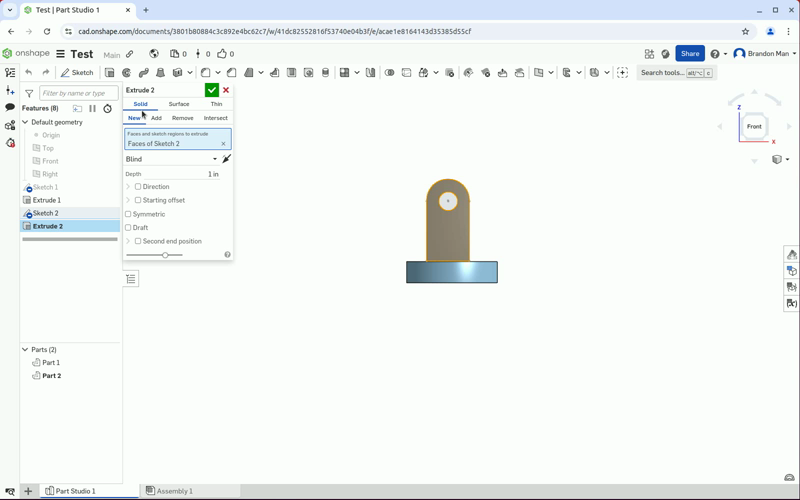
mouse_move(137, 120)
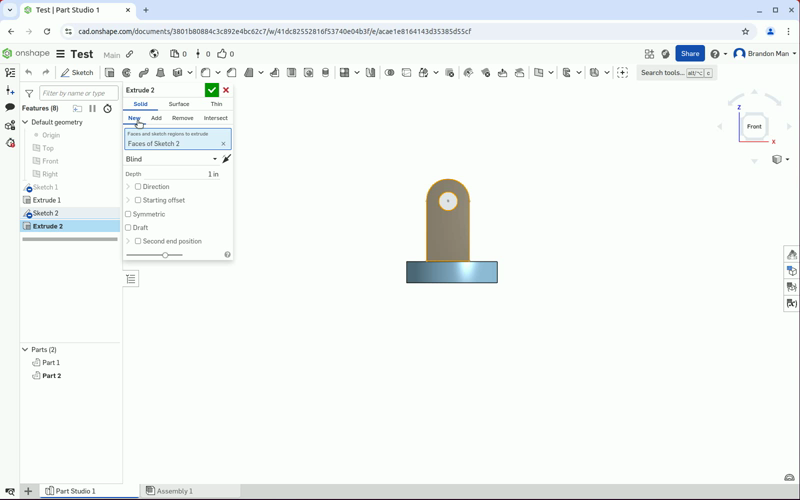
click(137, 120)
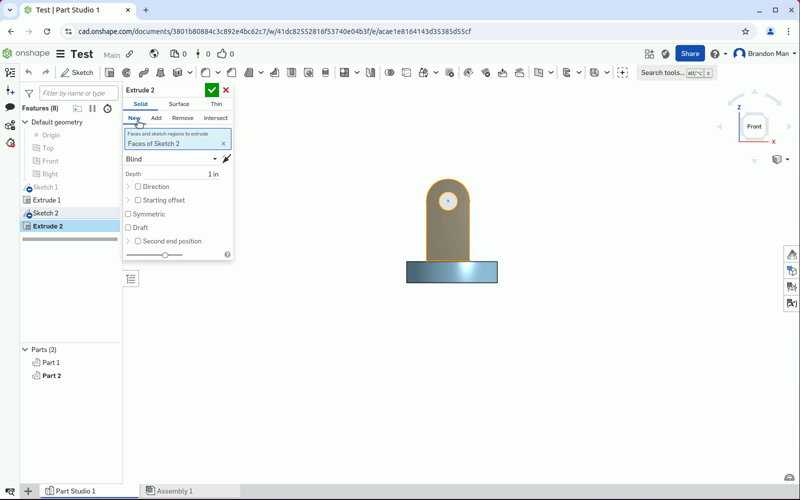
key(tab, 4)
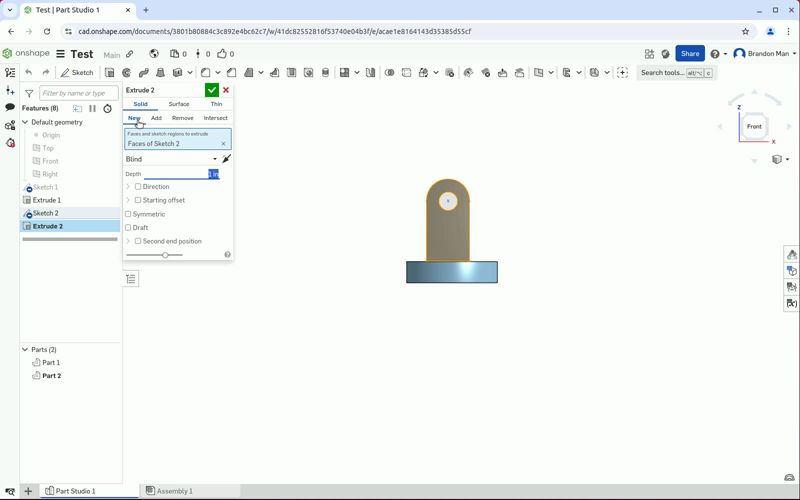
text(-11.795)
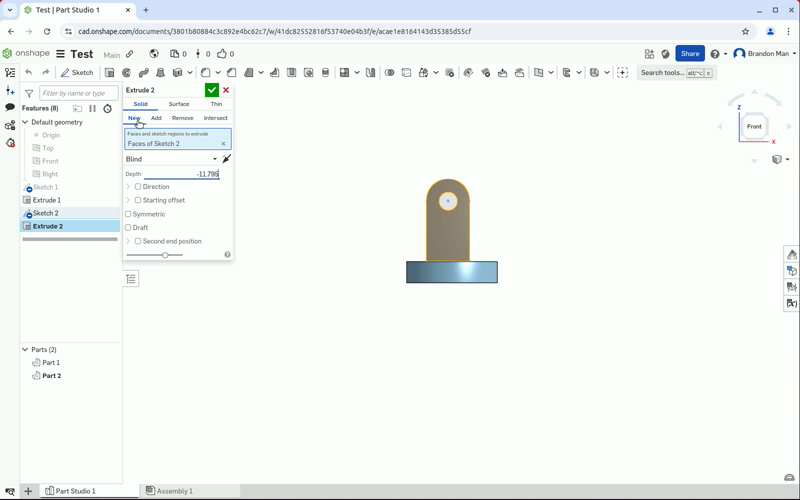
key(enter)
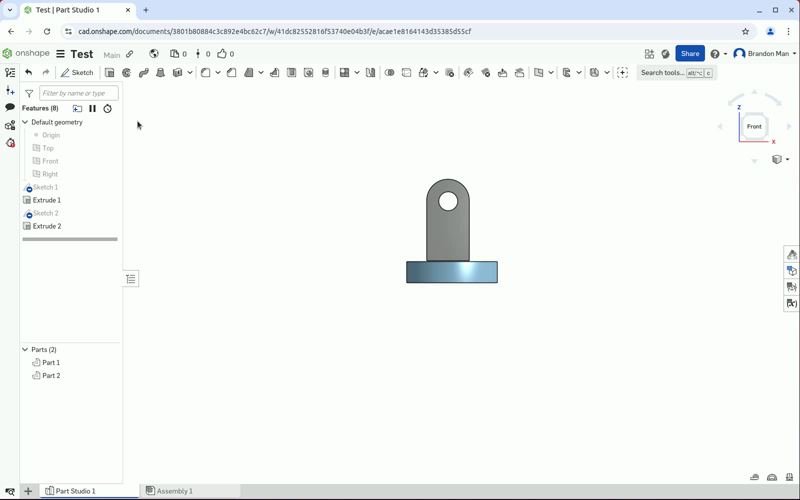
key(shift+h)
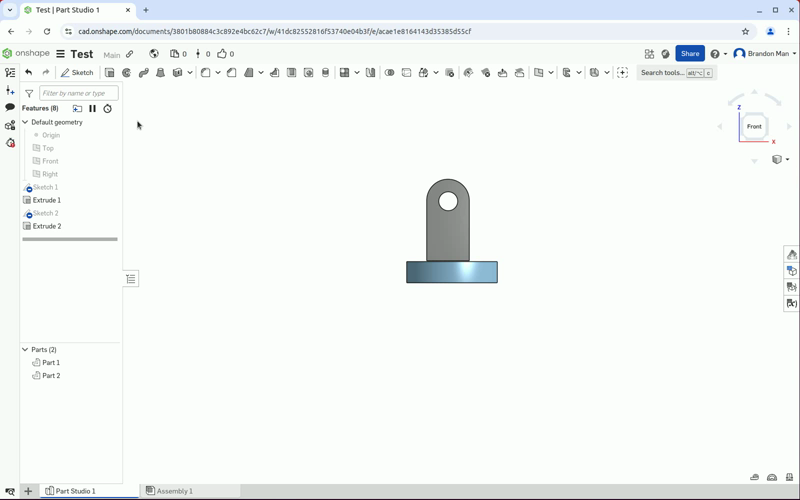
key(shift+h)
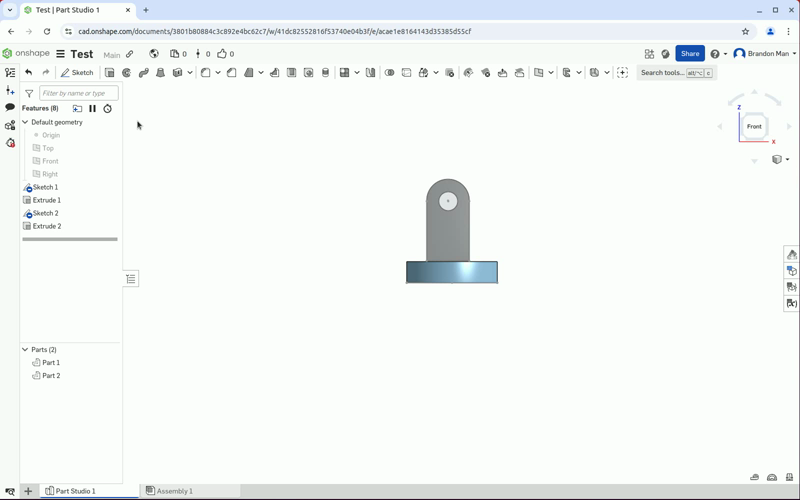
key(shift+7)
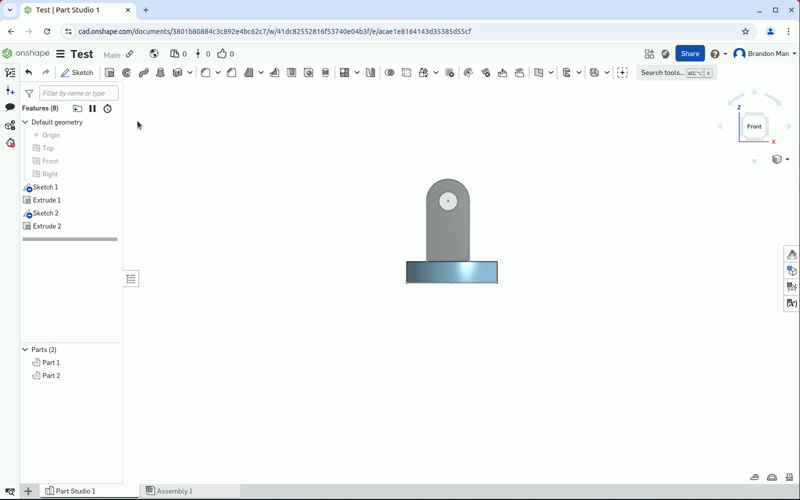
key(left, 2)
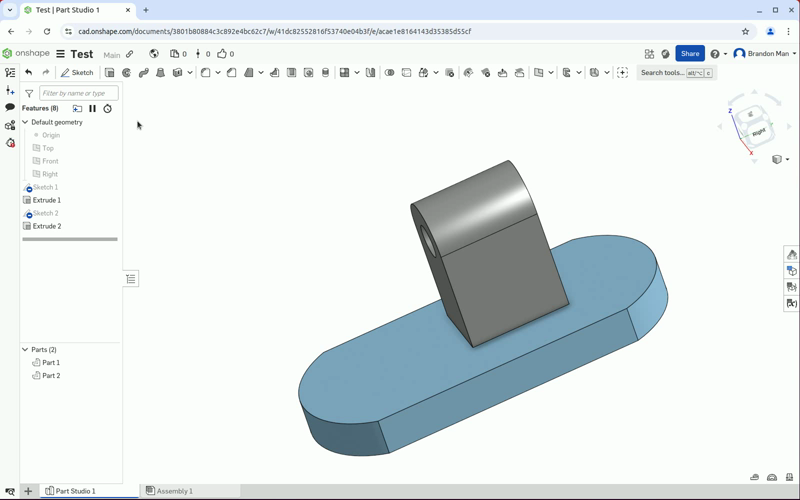
key(down, 2)
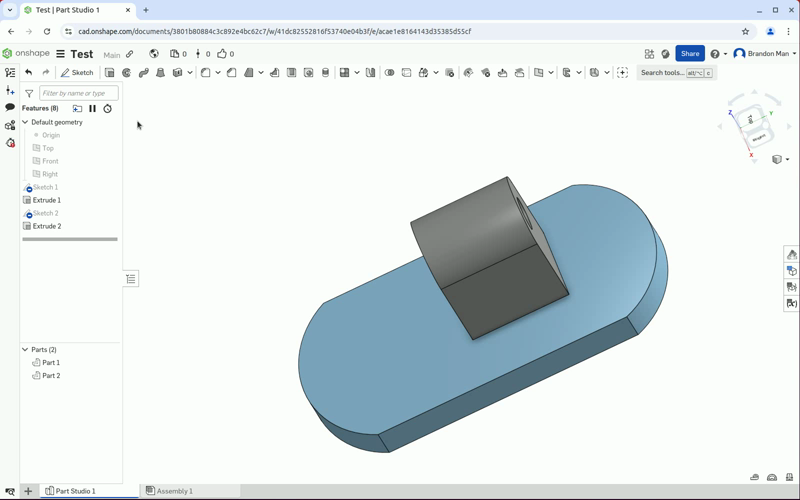
key(up, 2)
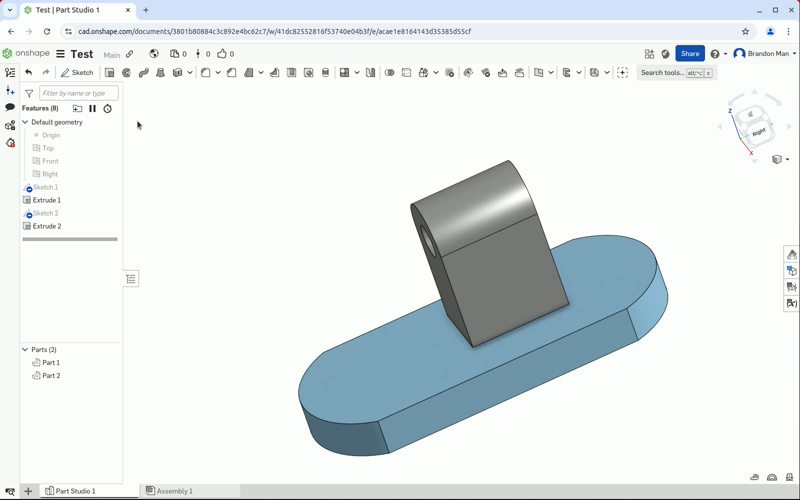
key(right, 2)
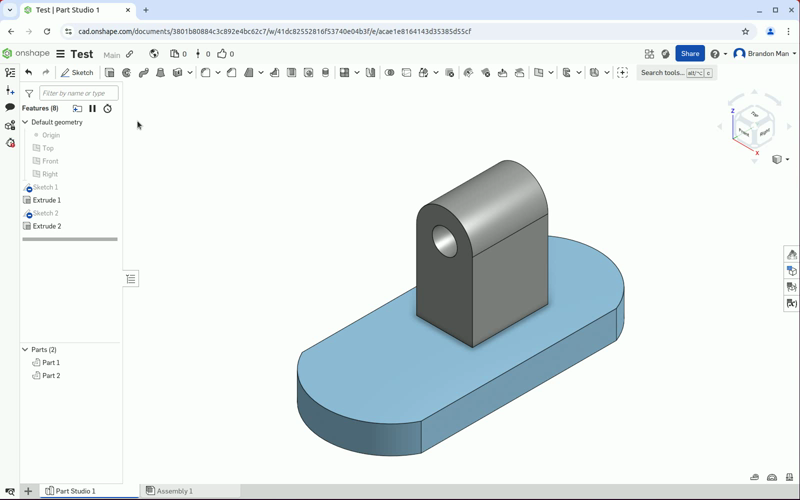
mouse_move(73, 189)
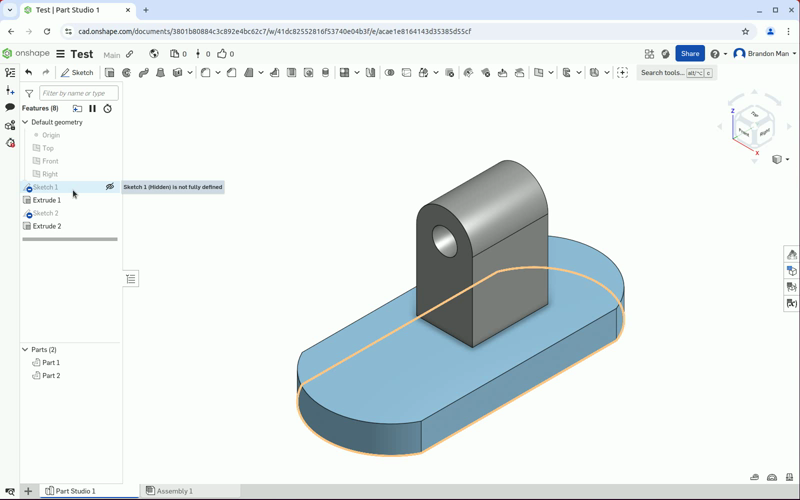
click(73, 189)